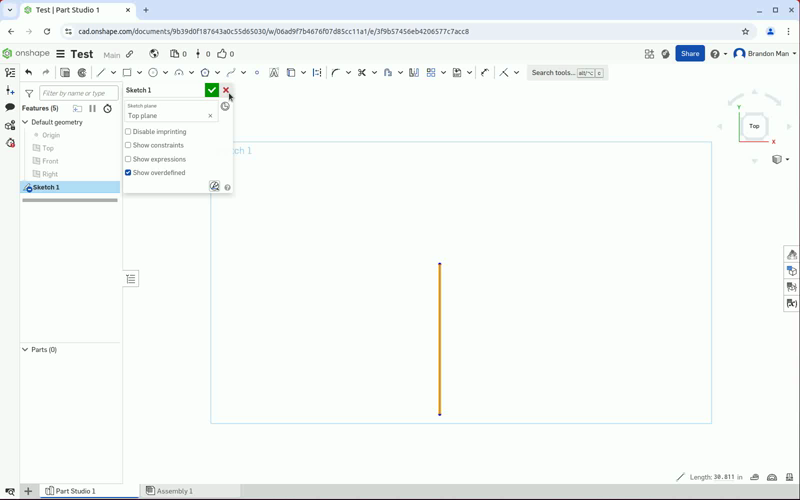
key(shift+h)
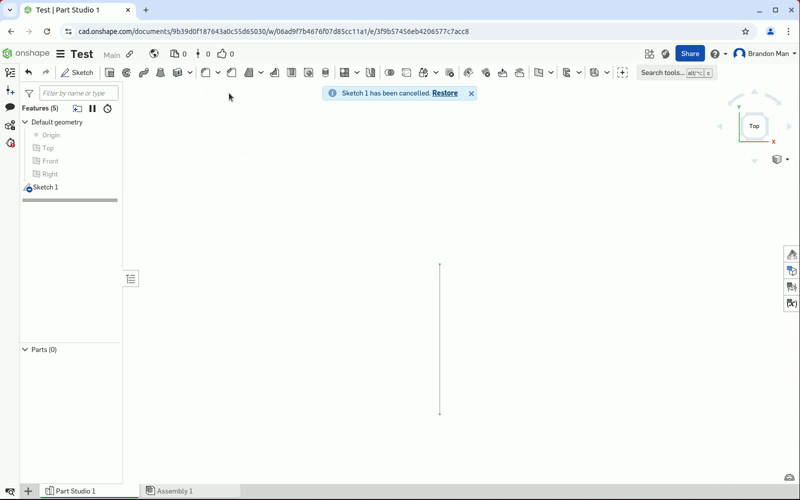
key(shift+s)
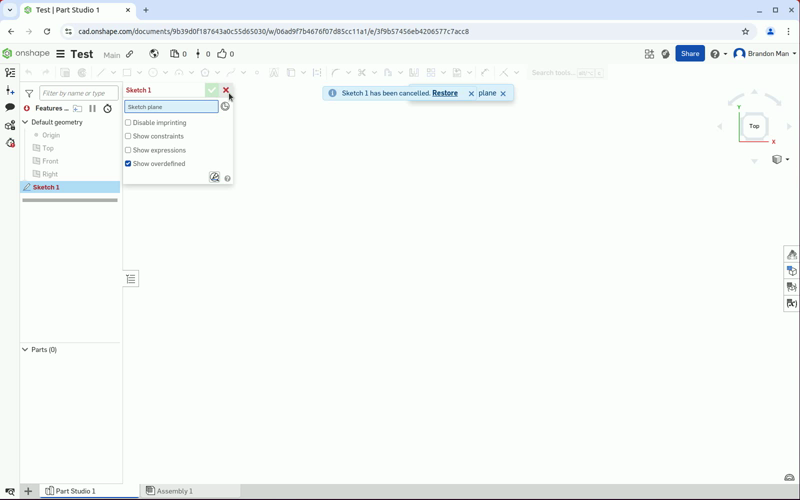
mouse_move(73, 150)
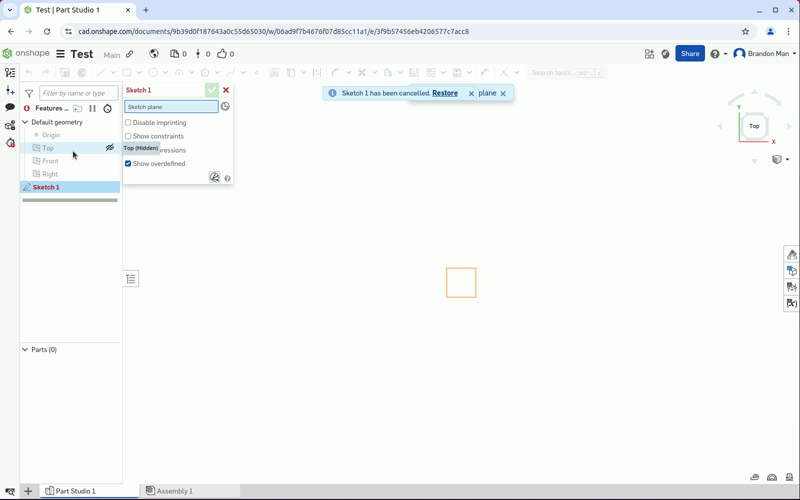
click(73, 150)
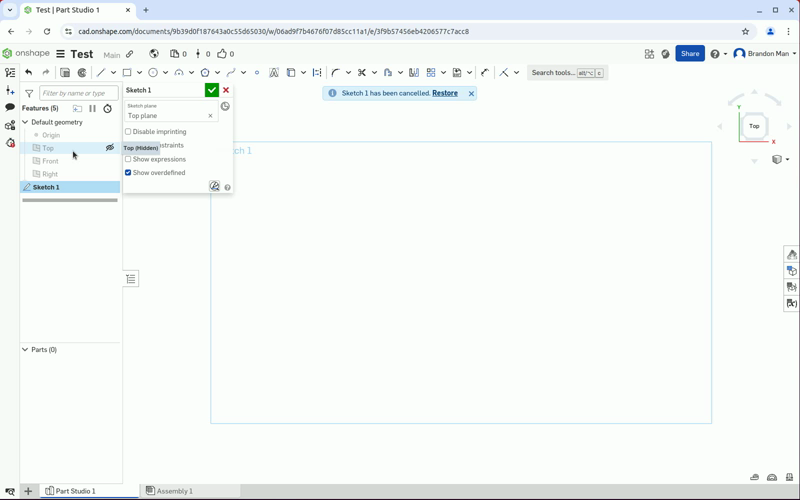
mouse_move(73, 352)
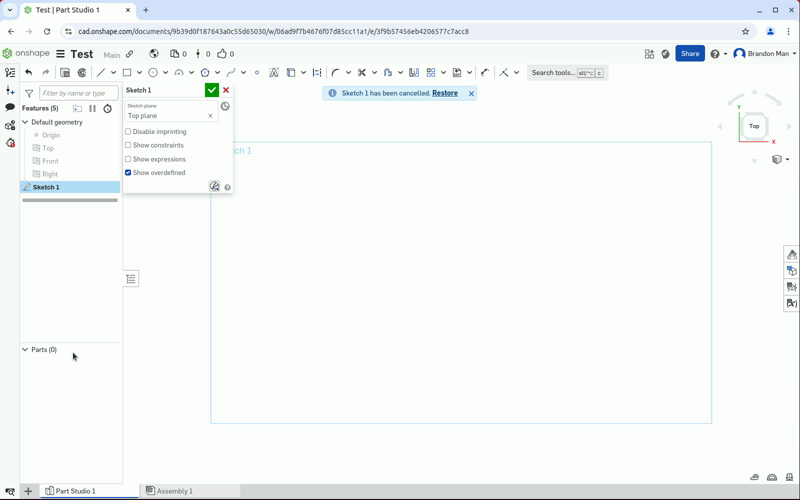
key(y)
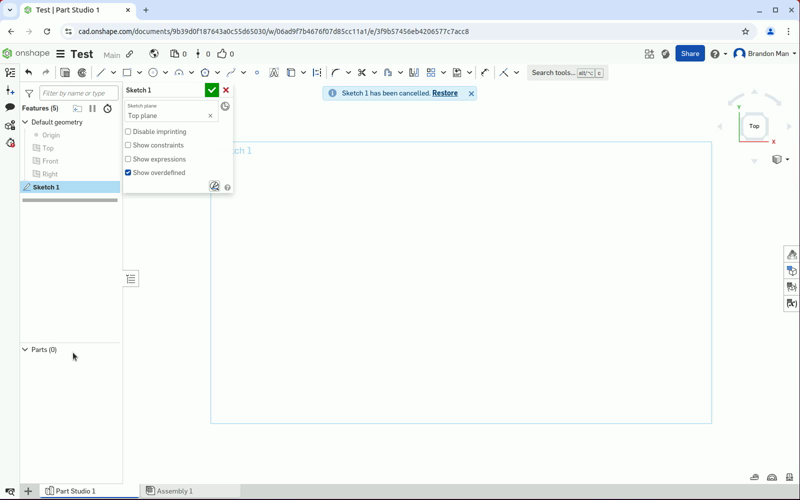
key(a)
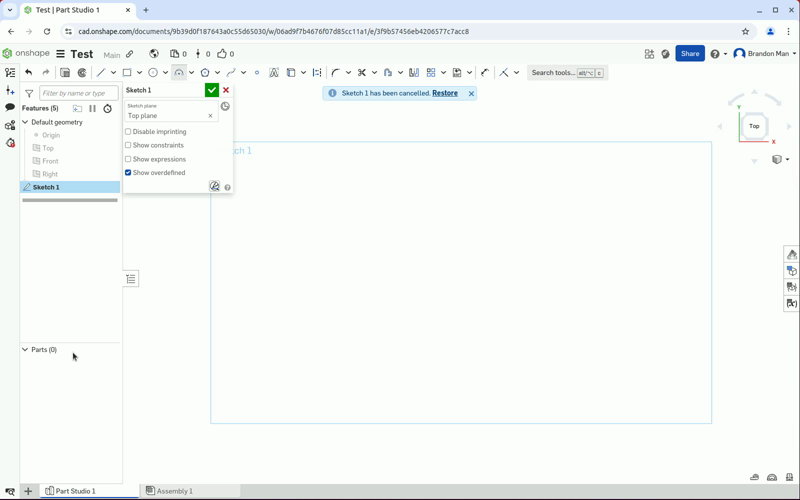
key_down(shift)
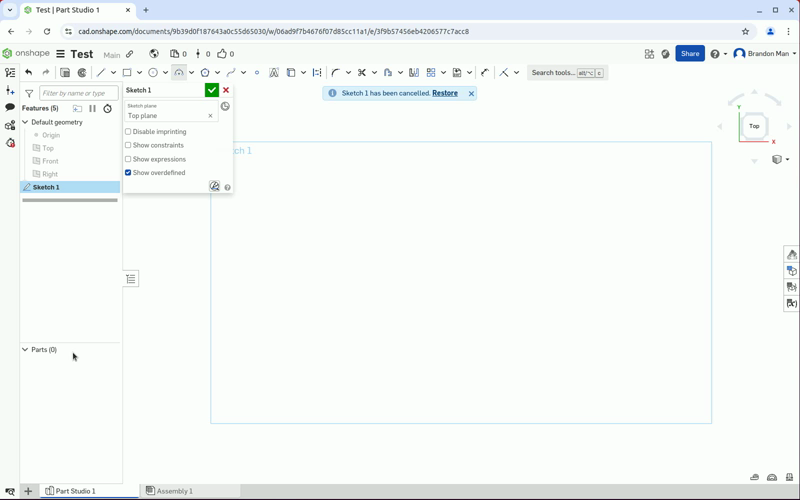
mouse_move(447, 292)
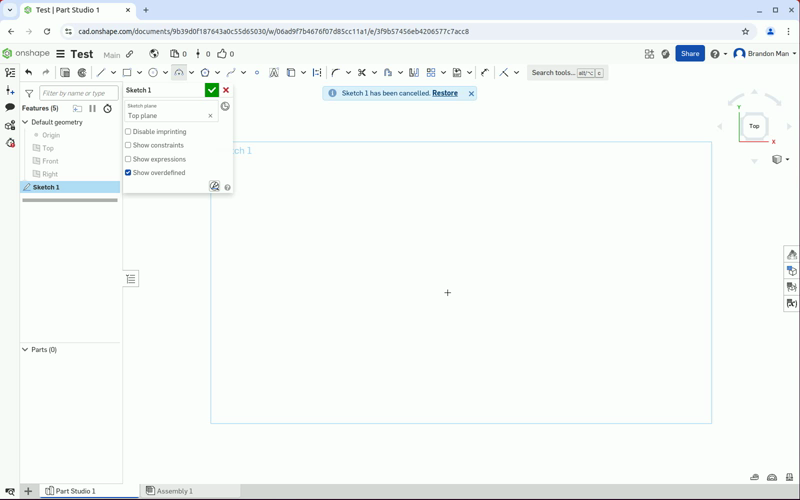
click(447, 292)
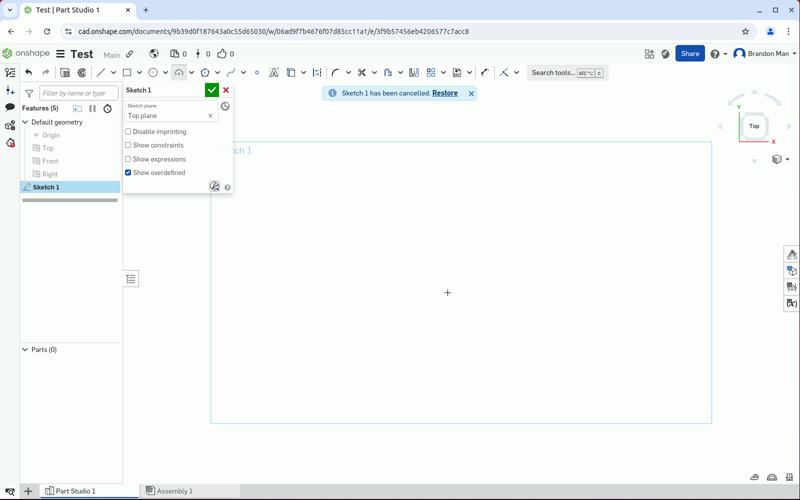
key_up(shift)
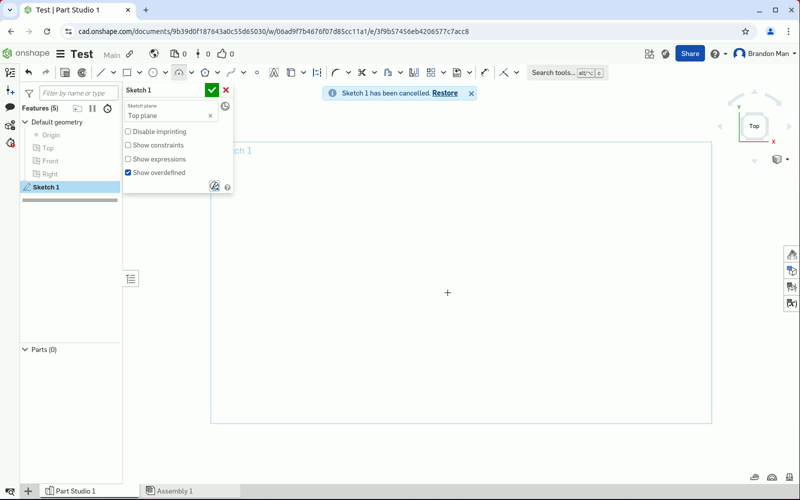
key_down(shift)
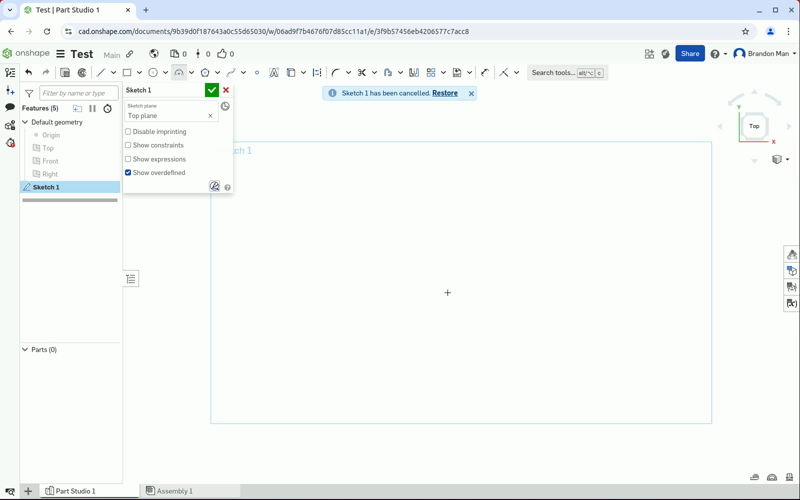
mouse_move(447, 272)
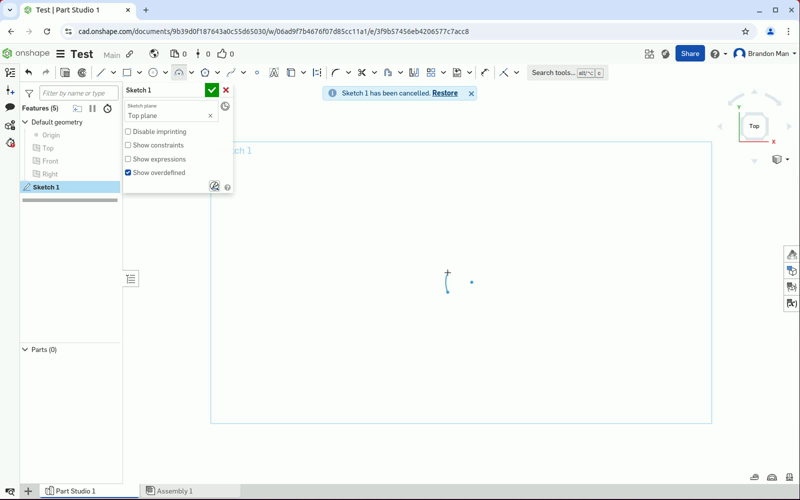
click(447, 272)
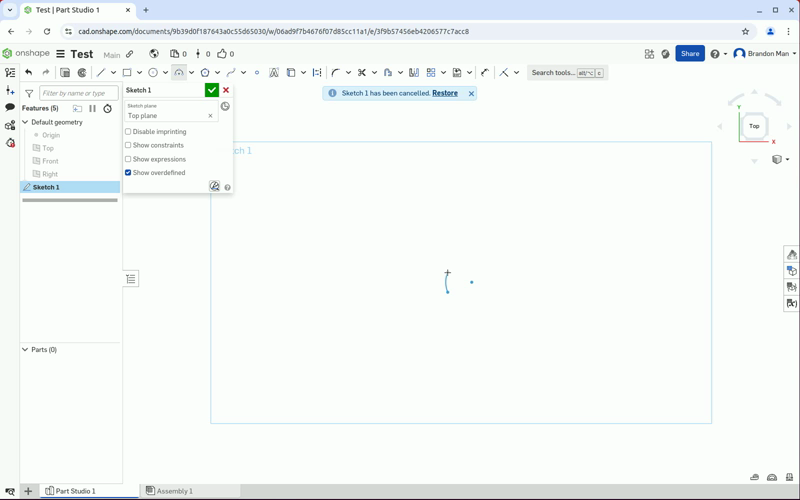
mouse_move(478, 282)
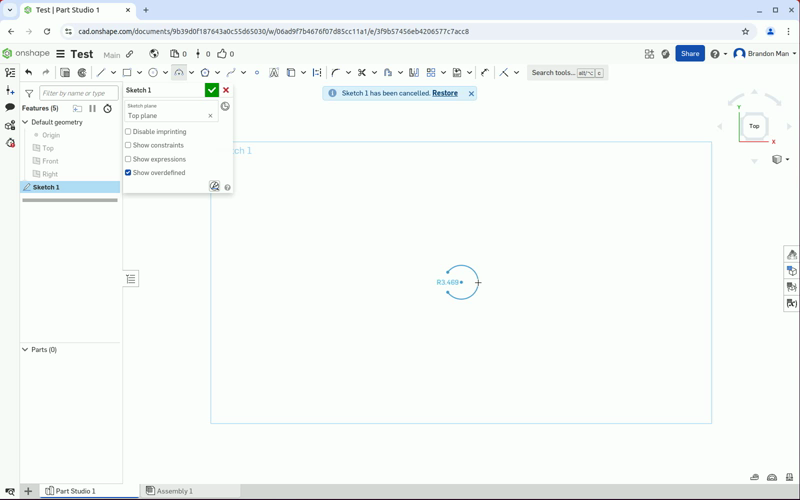
click(478, 282)
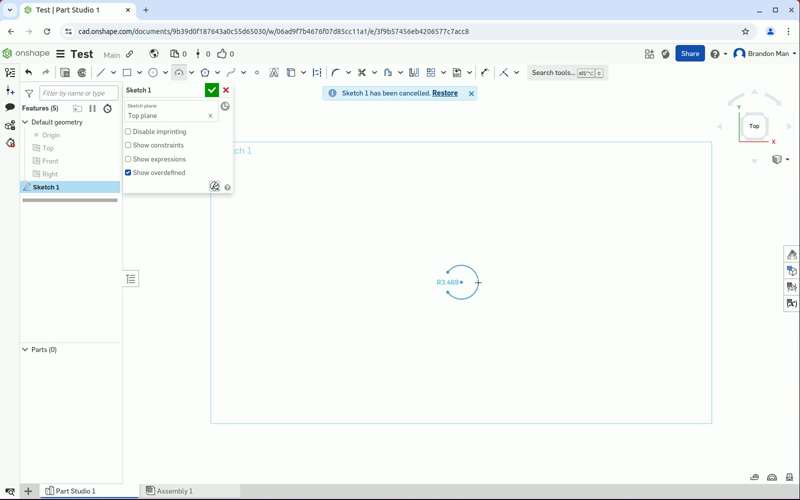
key_up(shift)
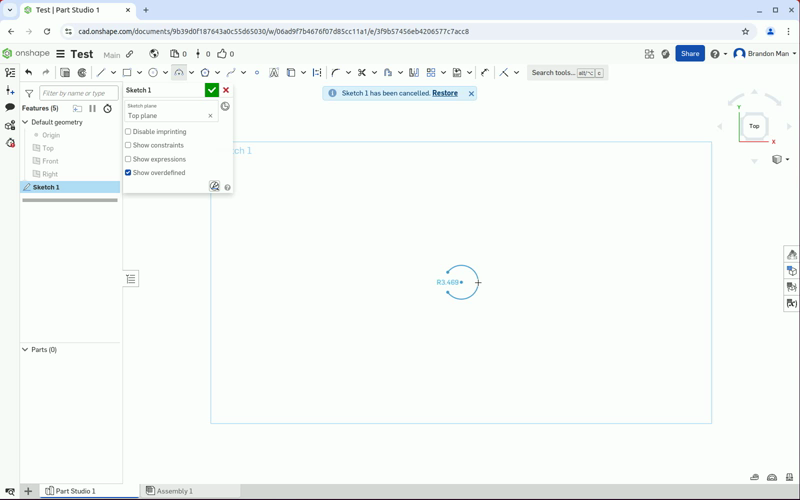
key(esc)
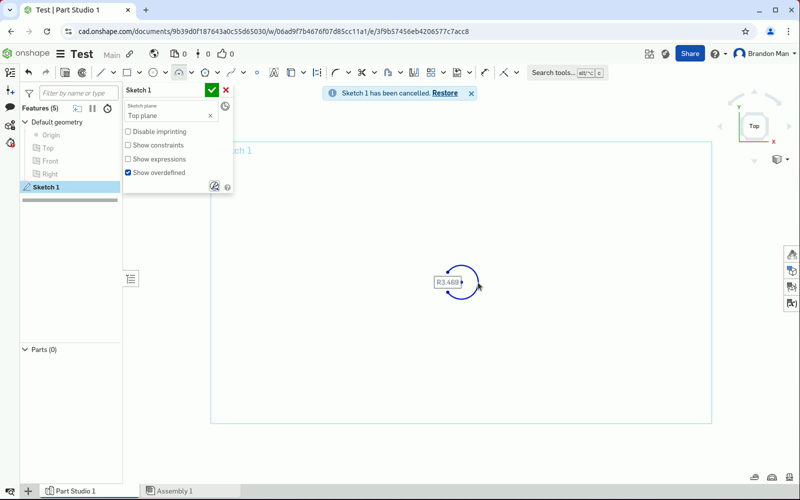
key(l)
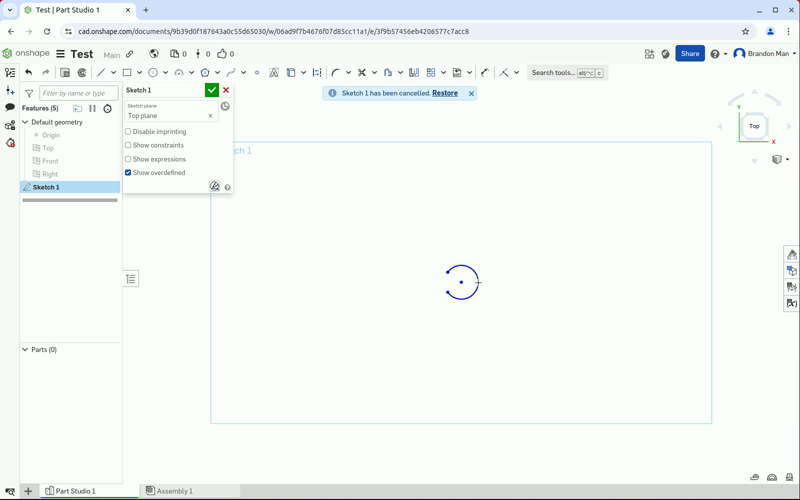
mouse_move(447, 272)
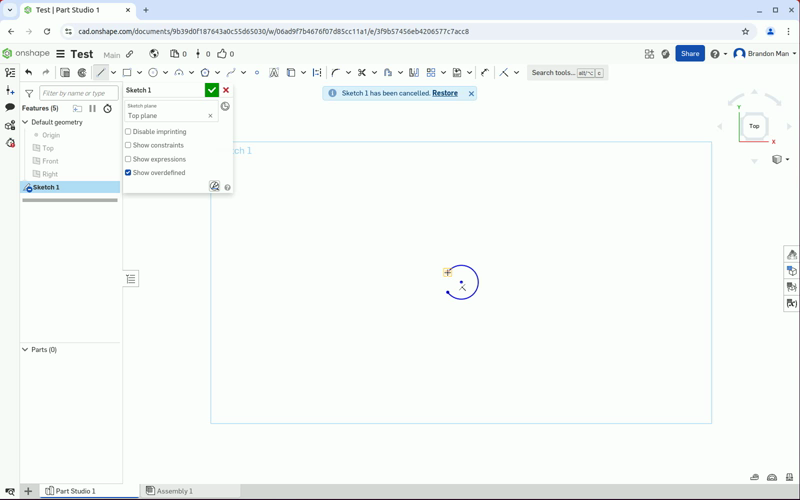
click(447, 272)
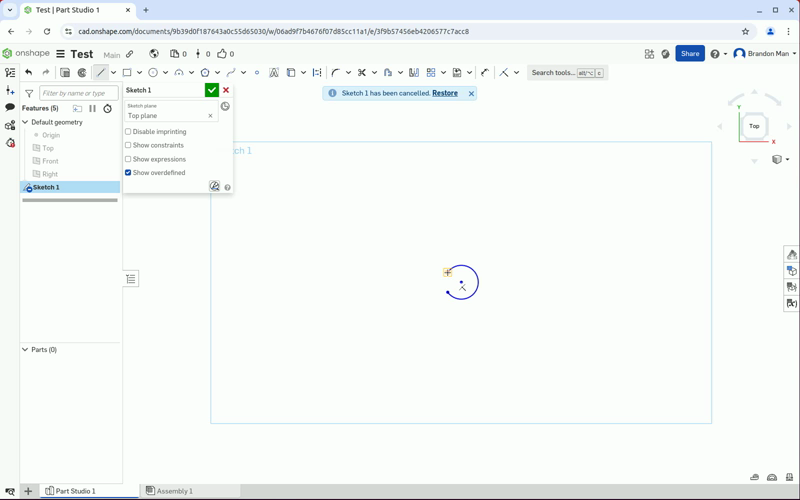
mouse_move(477, 272)
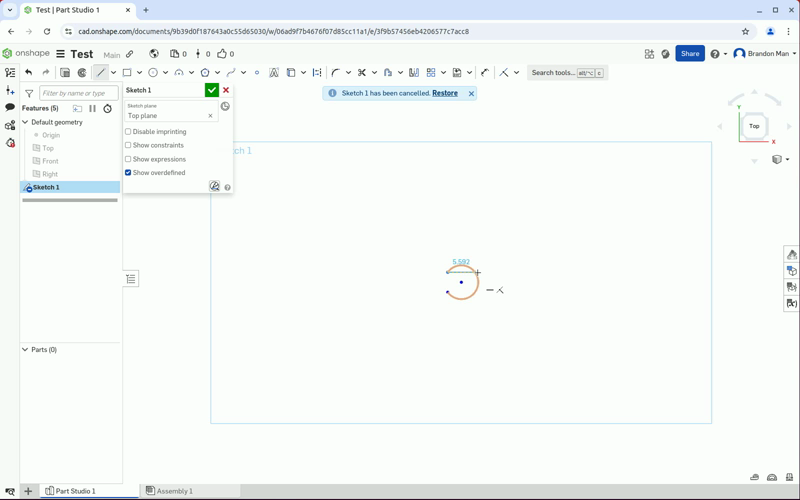
key_down(shift)
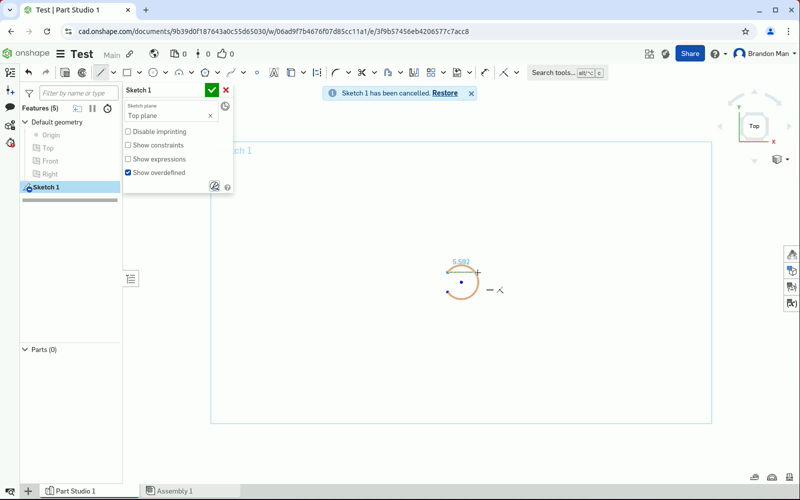
mouse_move(447, 292)
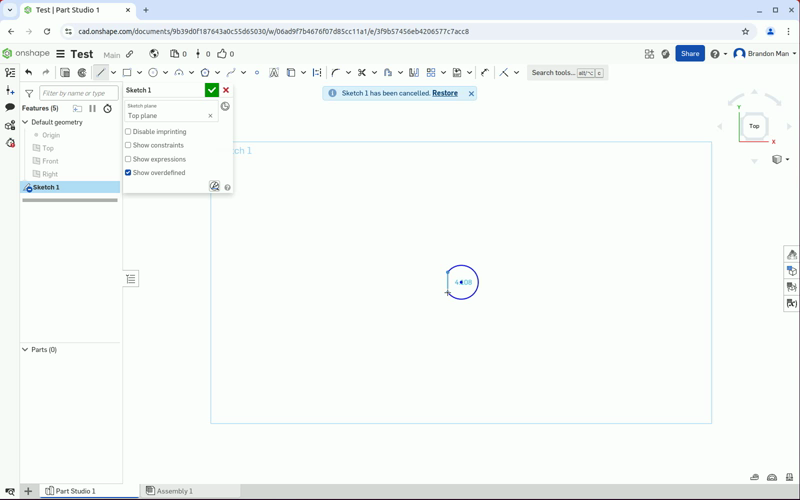
key_up(shift)
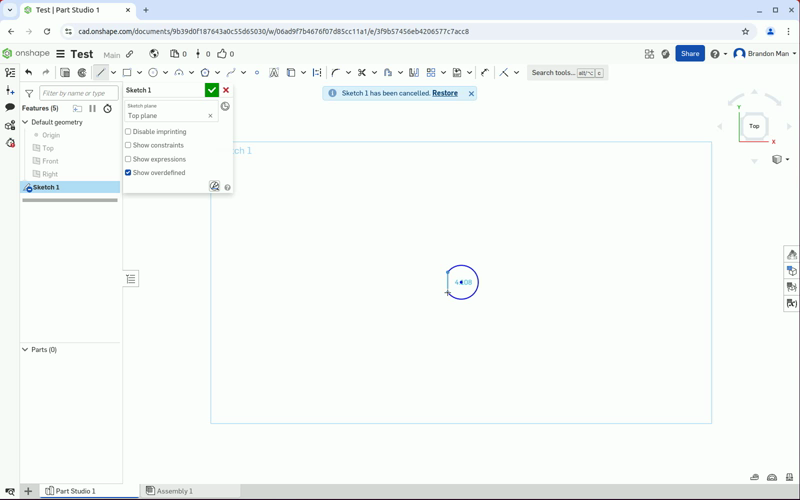
click(447, 292)
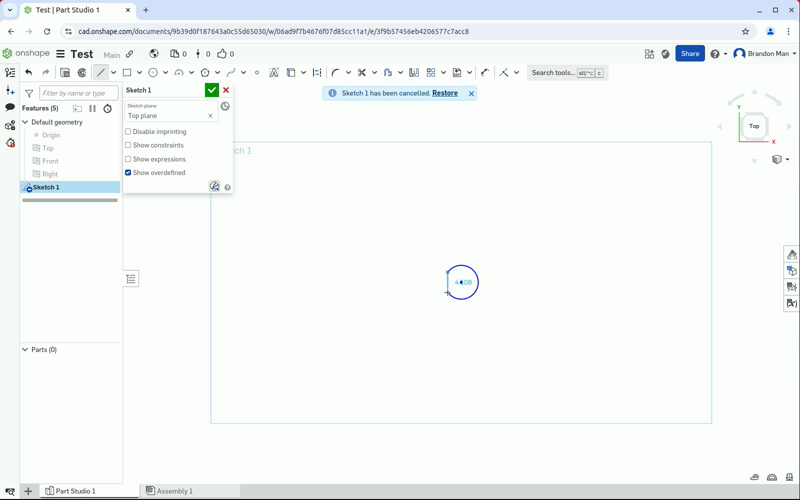
key(esc)
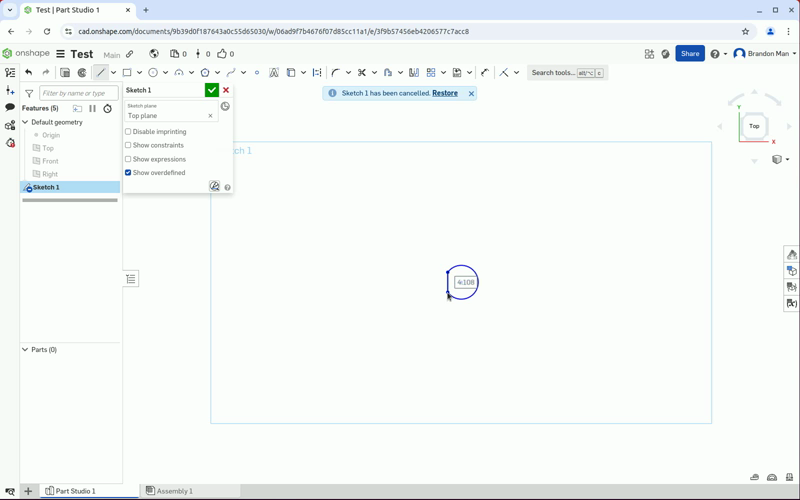
mouse_move(450, 289)
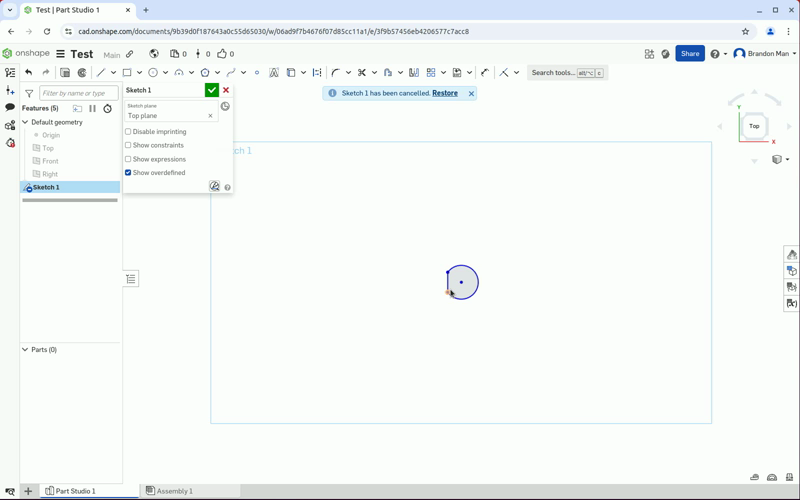
scroll(6)
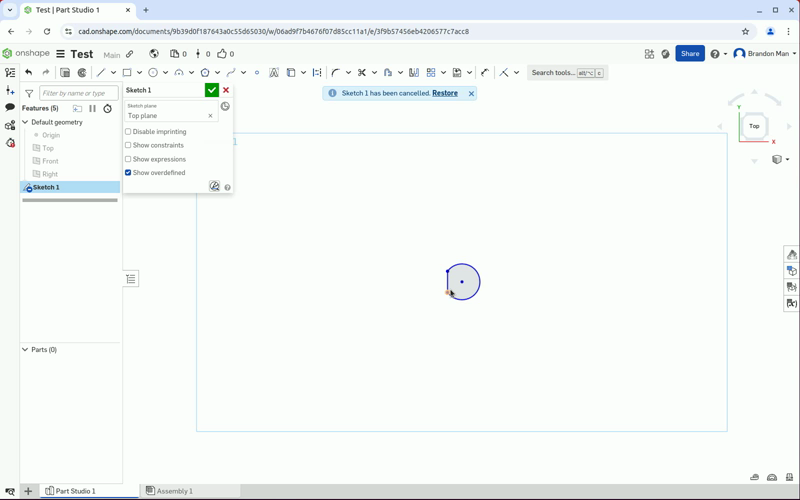
scroll(6)
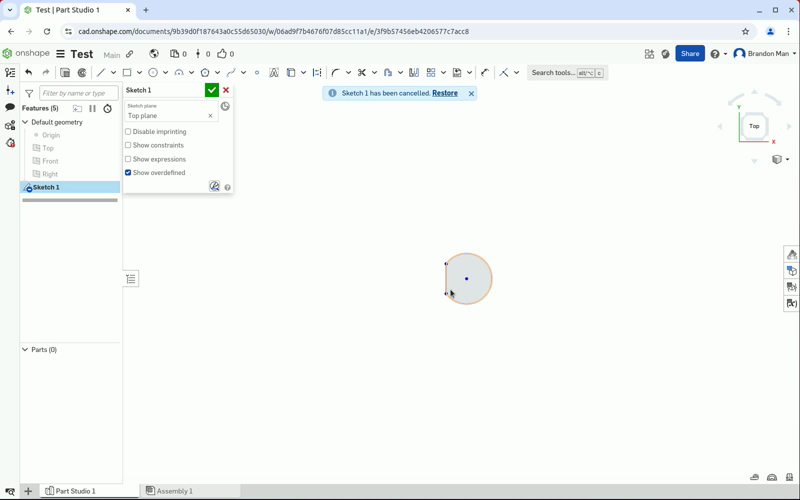
scroll(6)
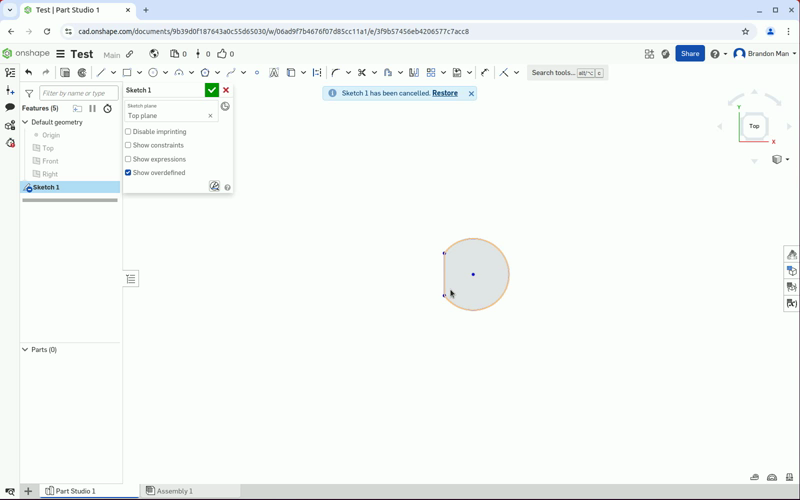
scroll(6)
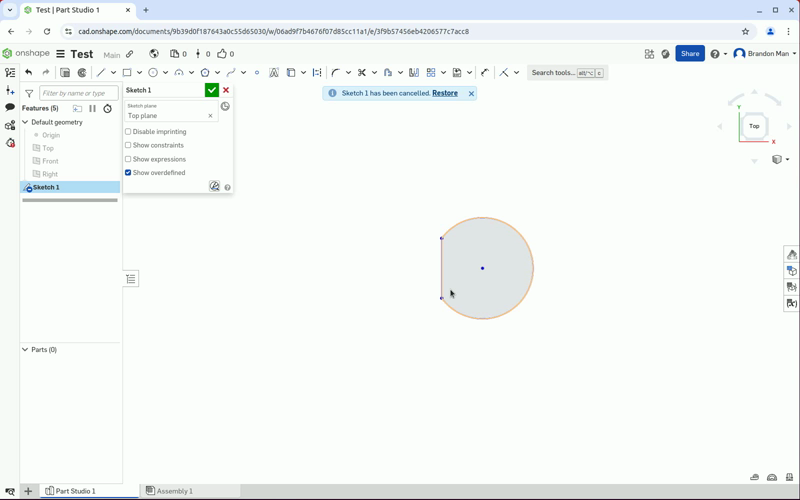
scroll(6)
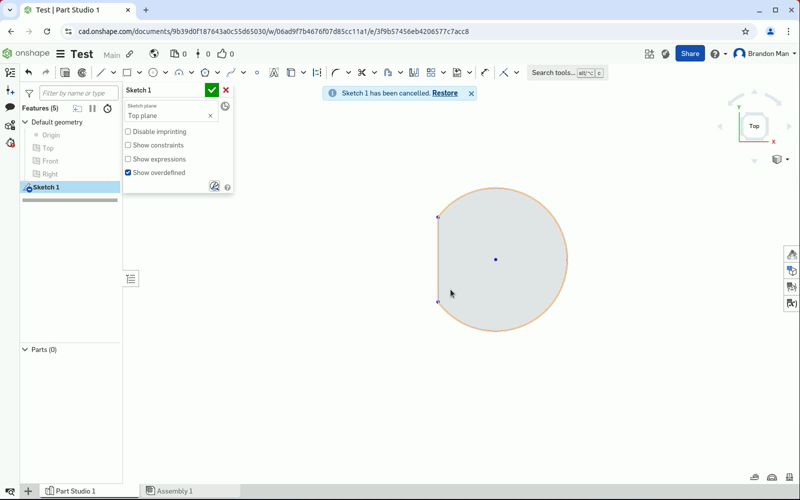
scroll(6)
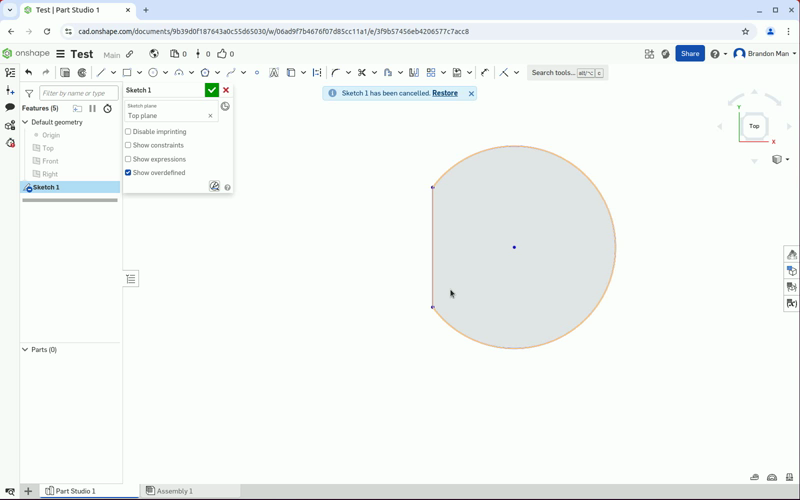
scroll(6)
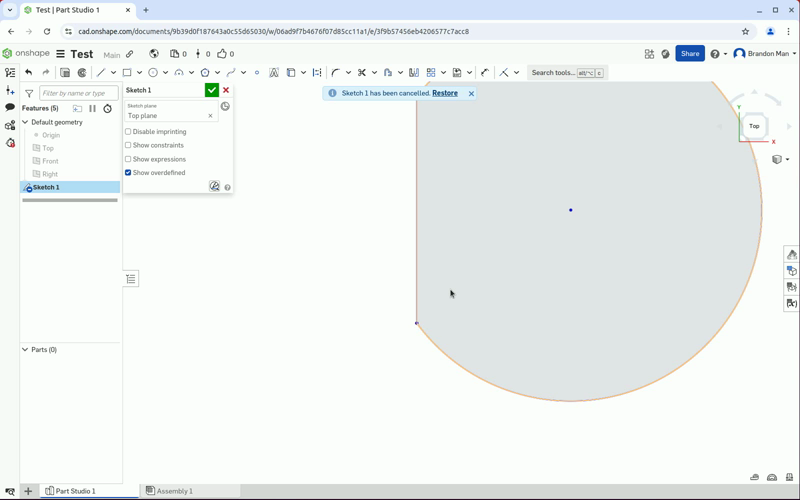
click(450, 289)
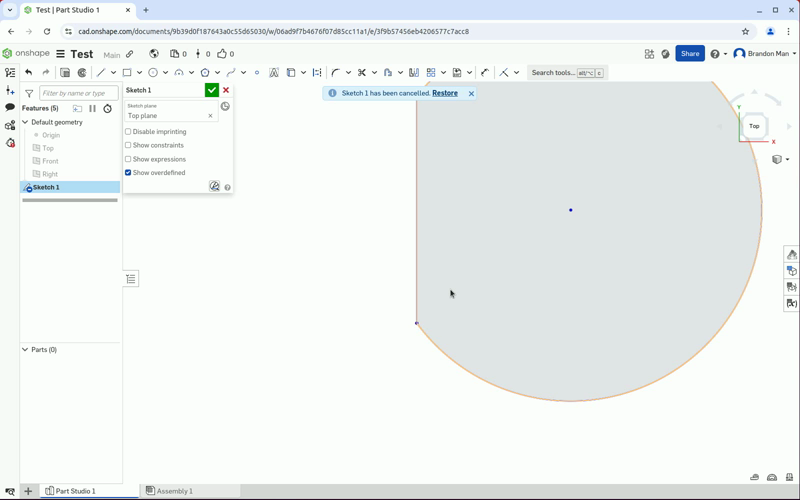
scroll(-6)
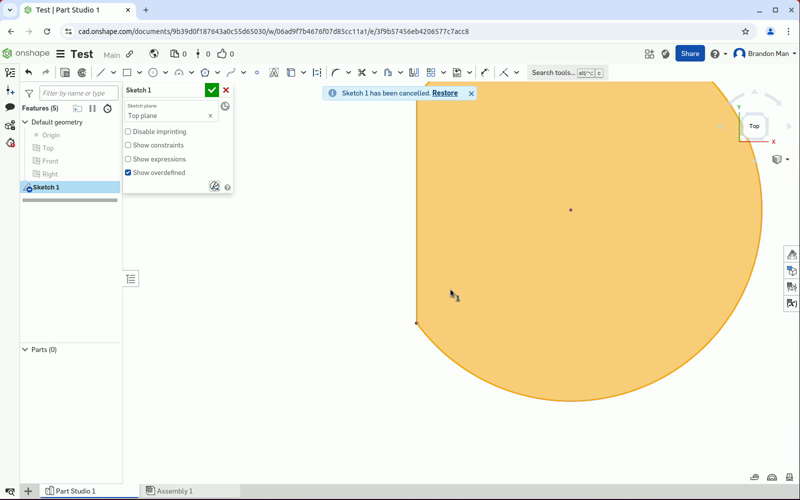
scroll(-6)
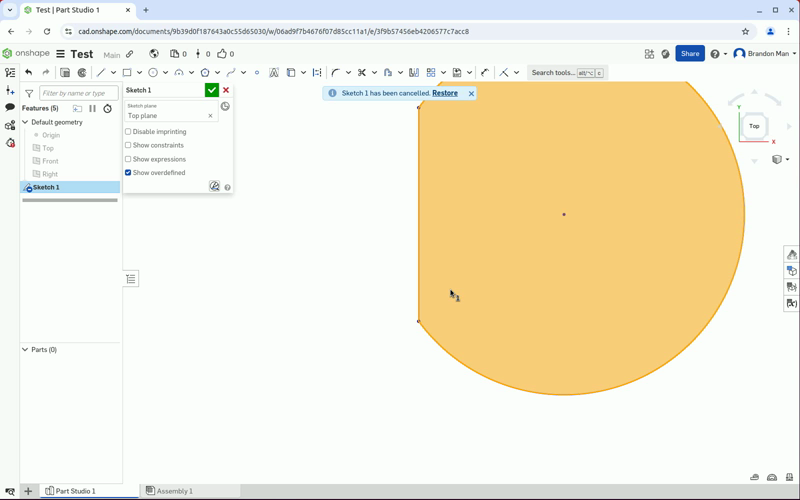
scroll(-6)
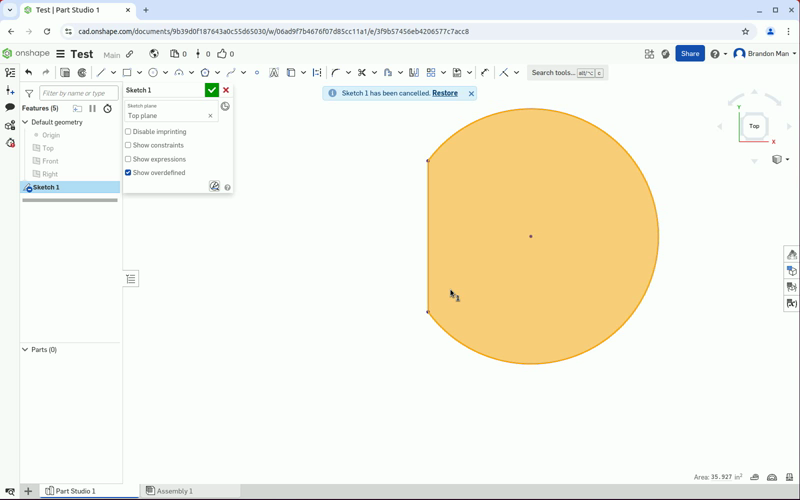
scroll(-6)
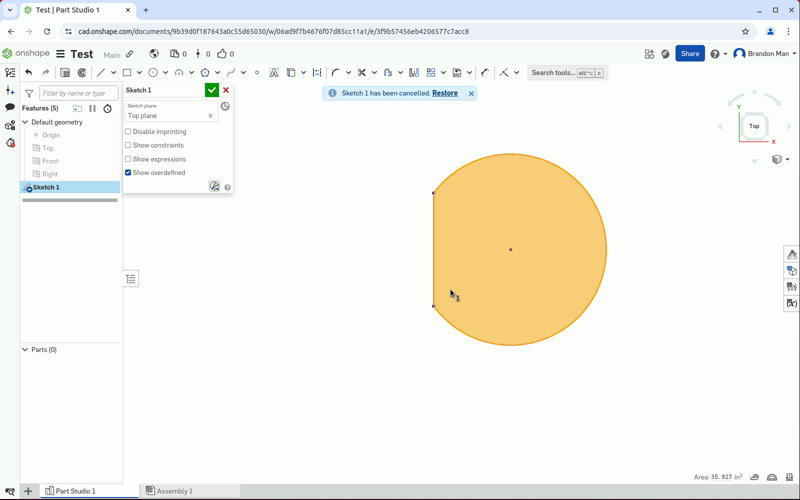
scroll(-6)
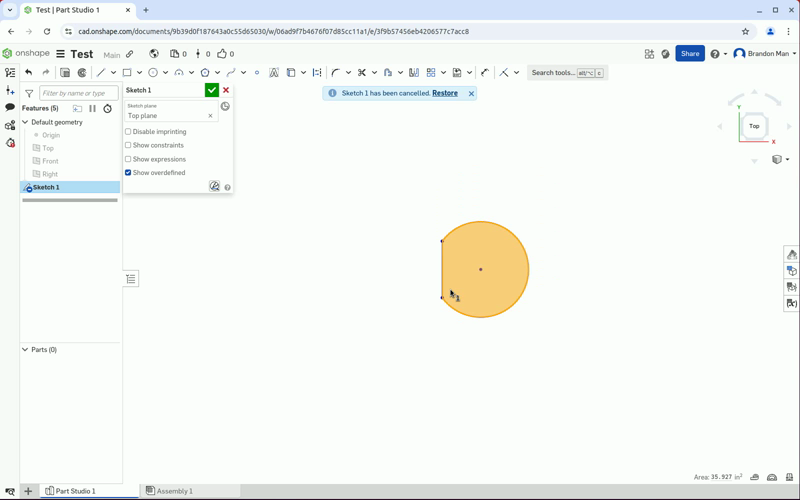
scroll(-6)
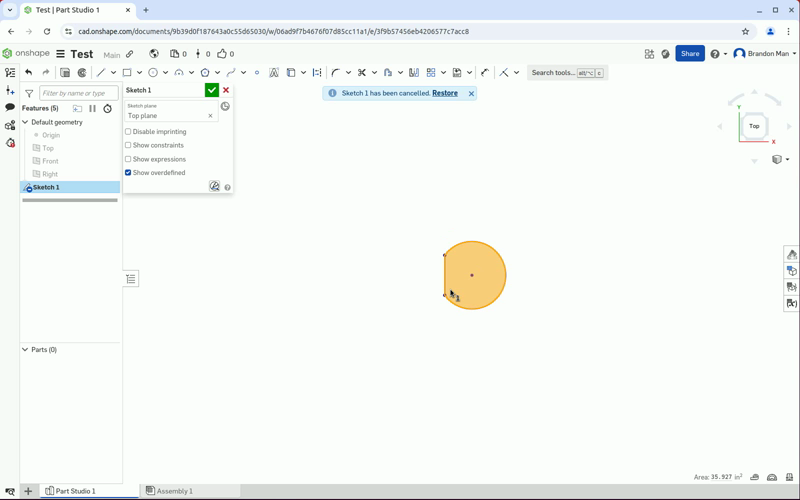
scroll(-6)
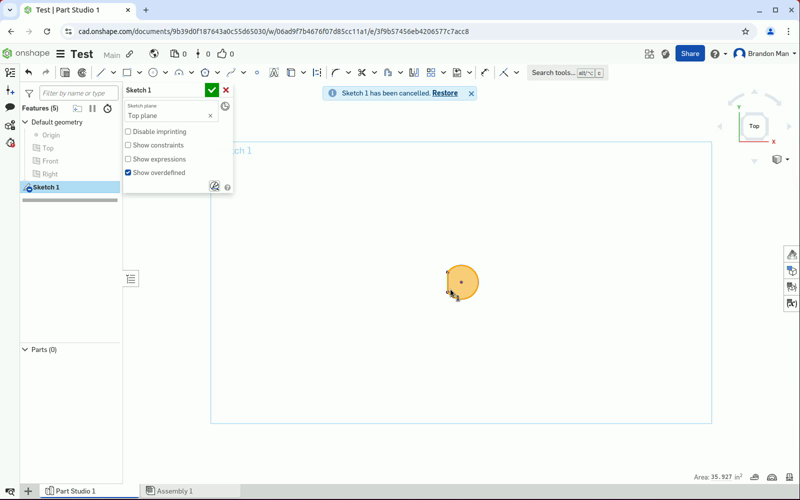
mouse_move(73, 352)
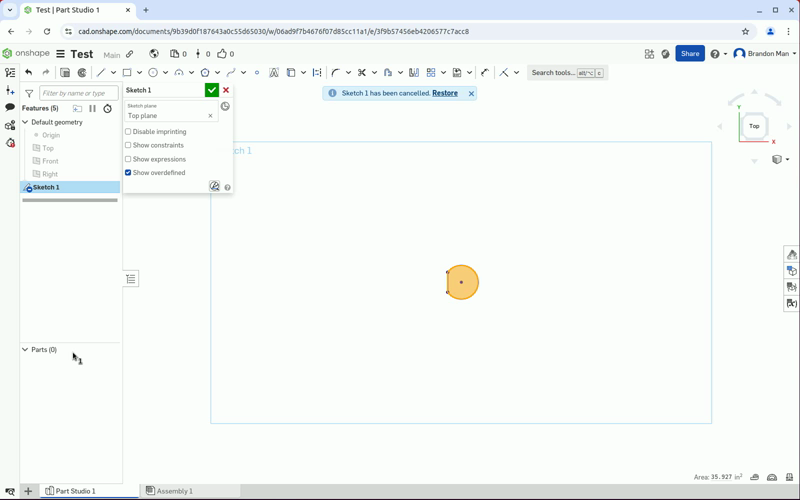
key(shift+y)
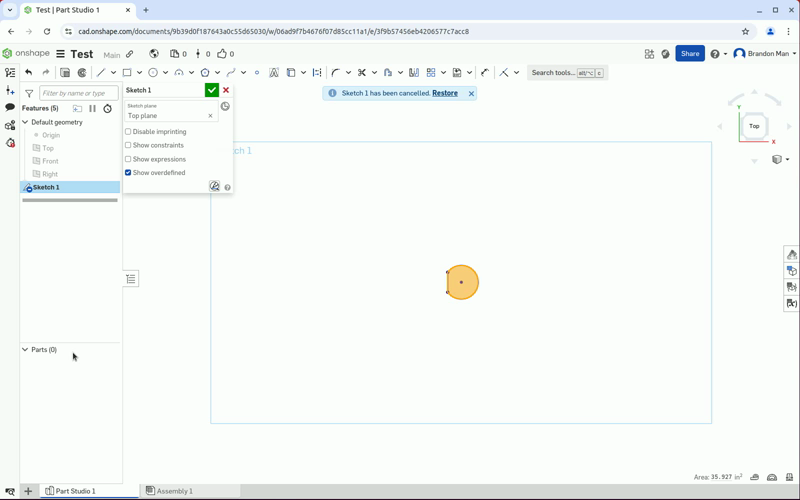
key(shift+e)
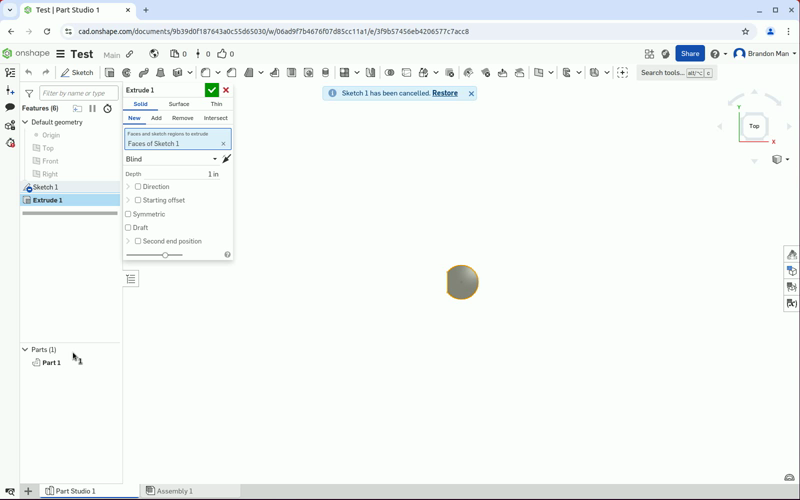
mouse_move(143, 106)
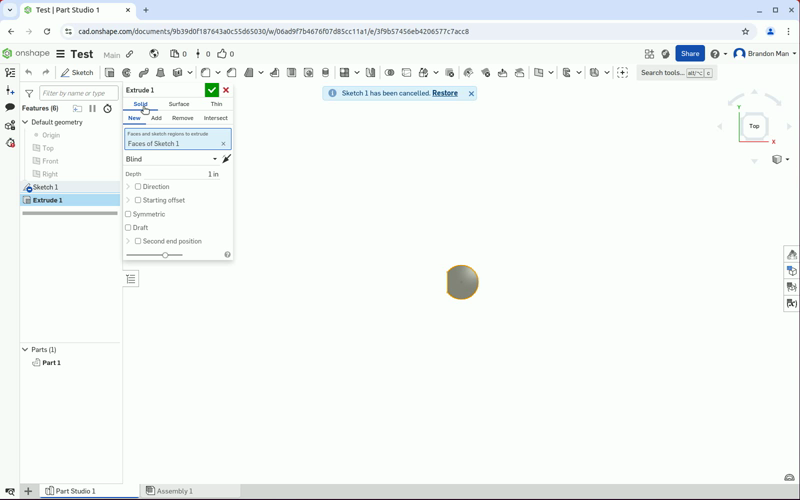
click(143, 106)
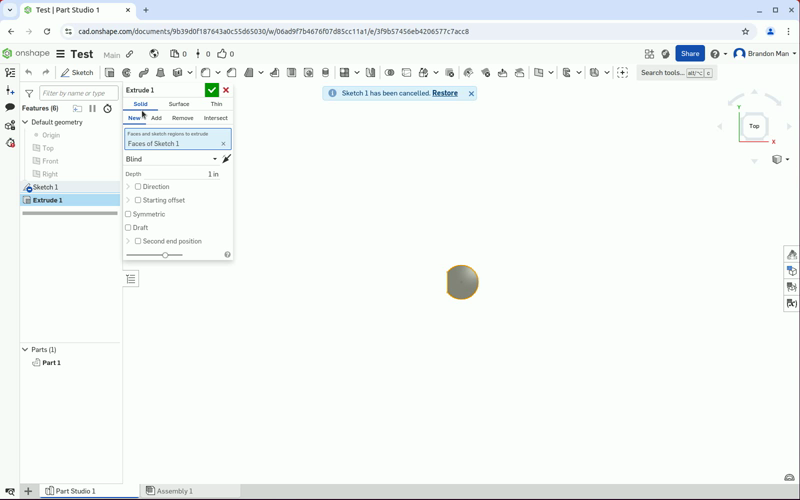
mouse_move(137, 120)
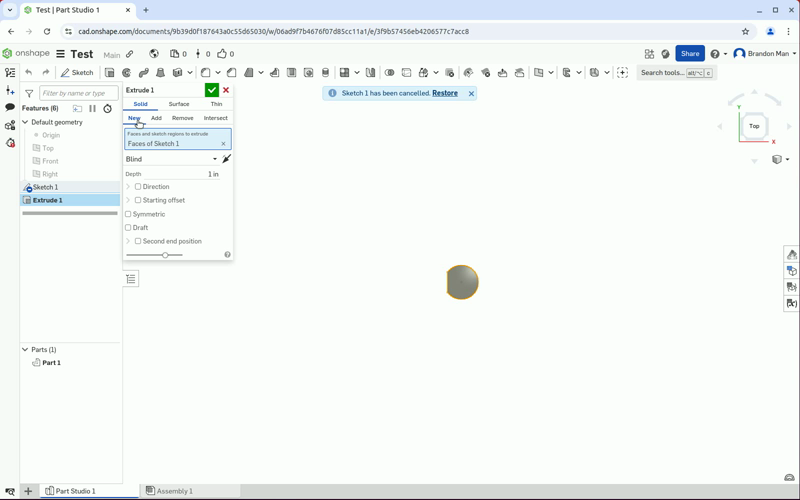
click(137, 120)
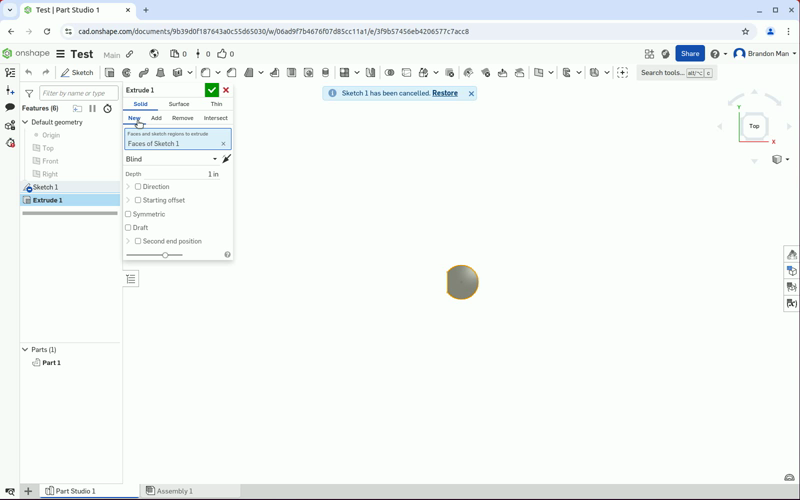
key(tab, 4)
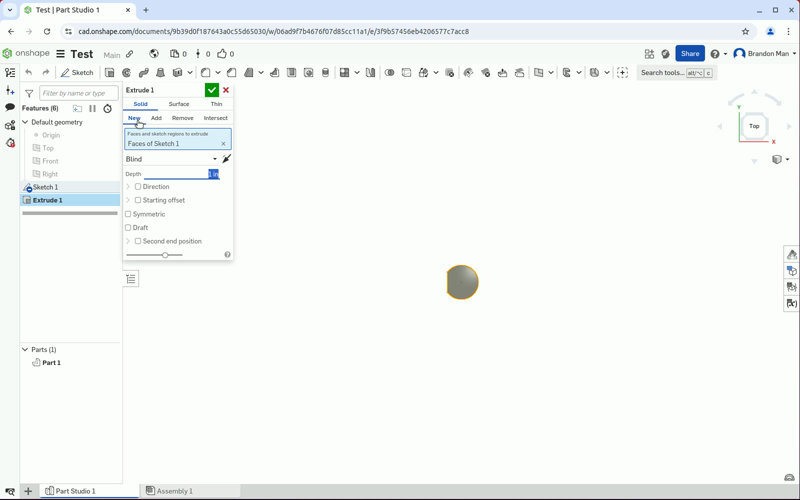
text(23.108)
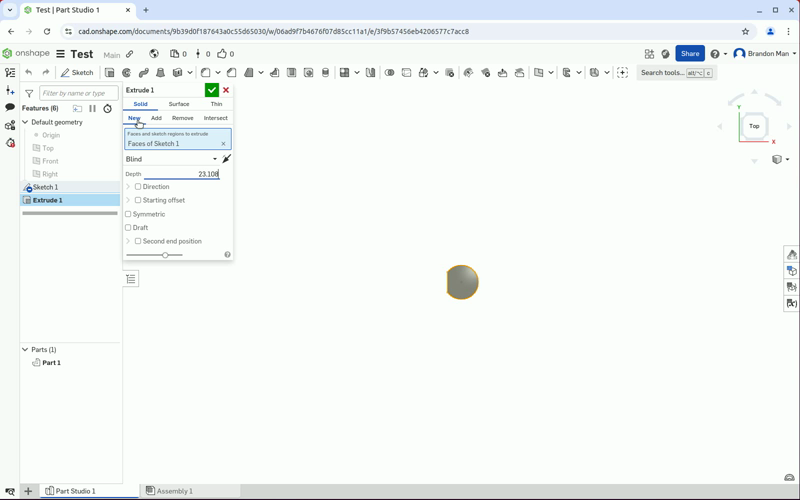
key(enter)
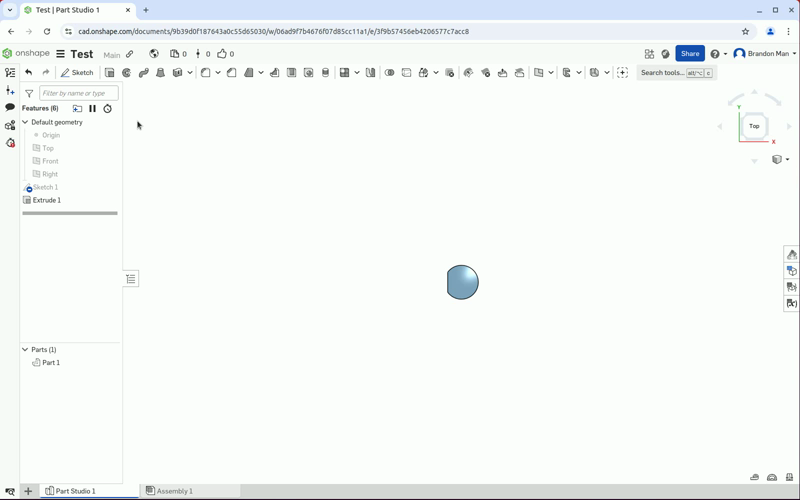
key(shift+h)
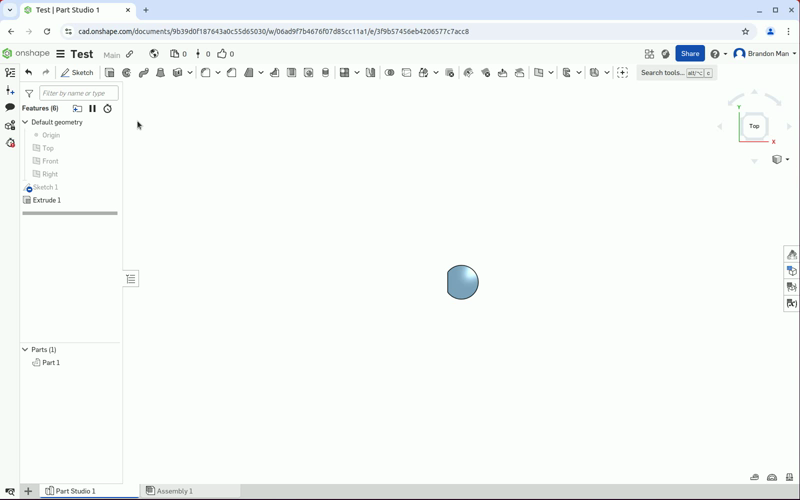
key(shift+h)
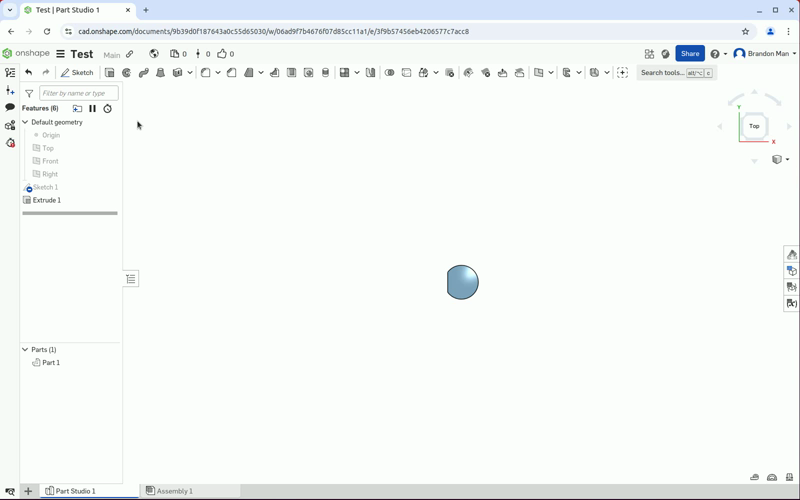
mouse_move(73, 189)
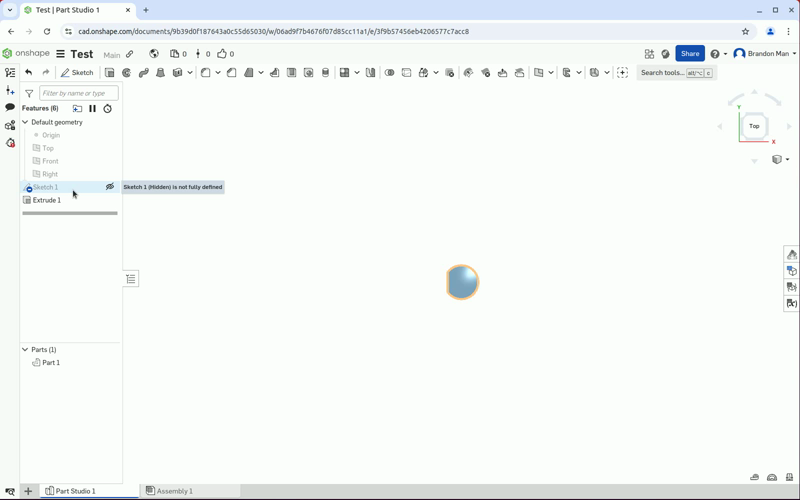
click(73, 189)
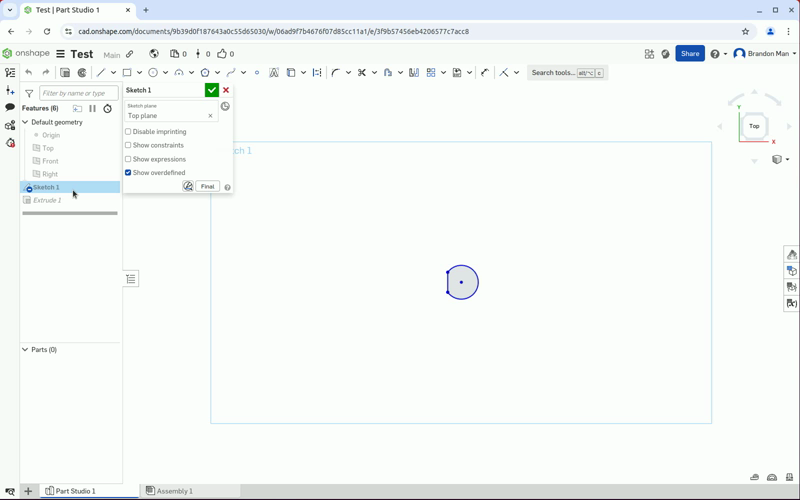
mouse_move(229, 92)
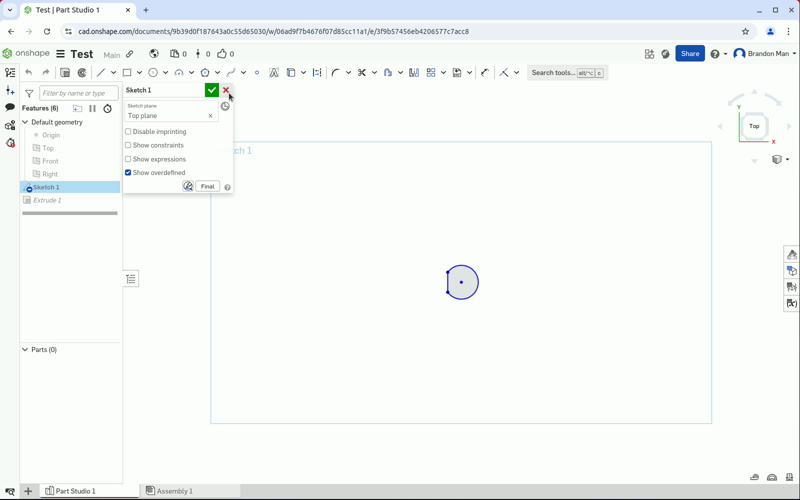
click(229, 92)
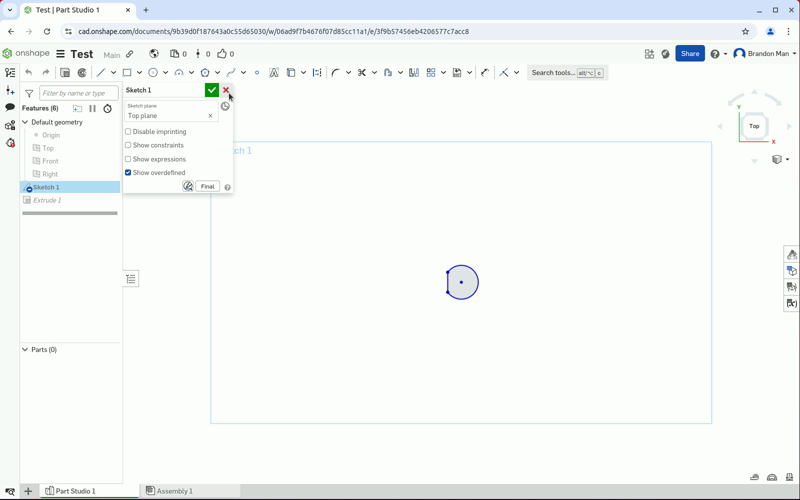
key(shift+s)
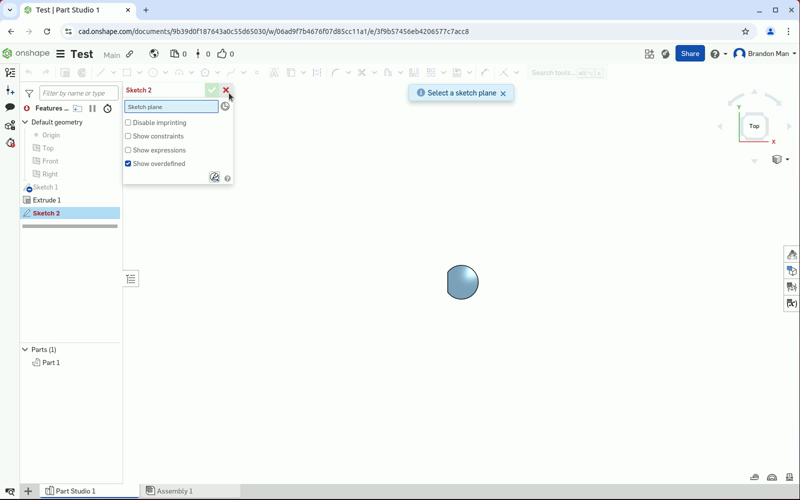
mouse_move(73, 150)
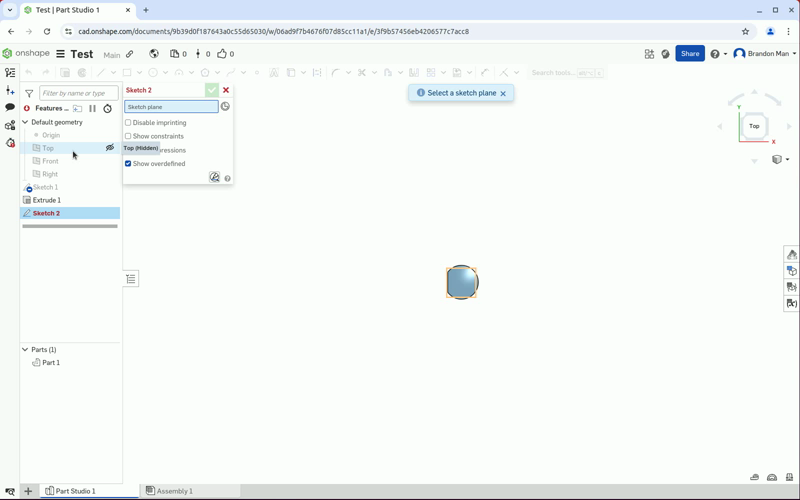
click(73, 150)
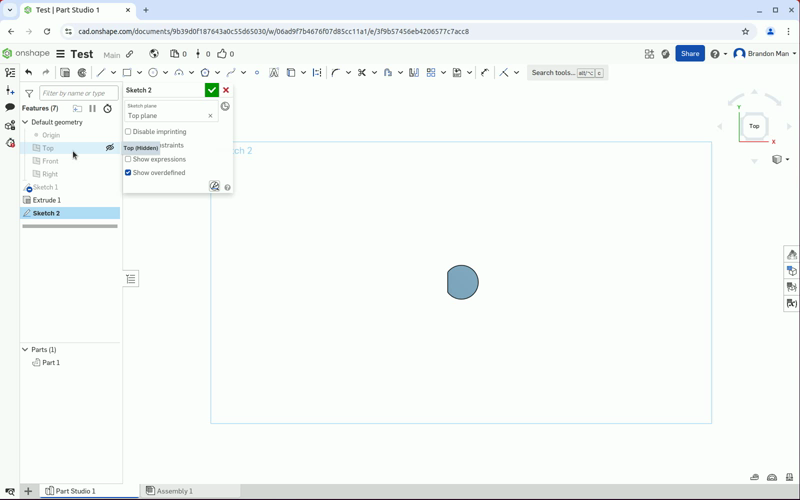
mouse_move(73, 352)
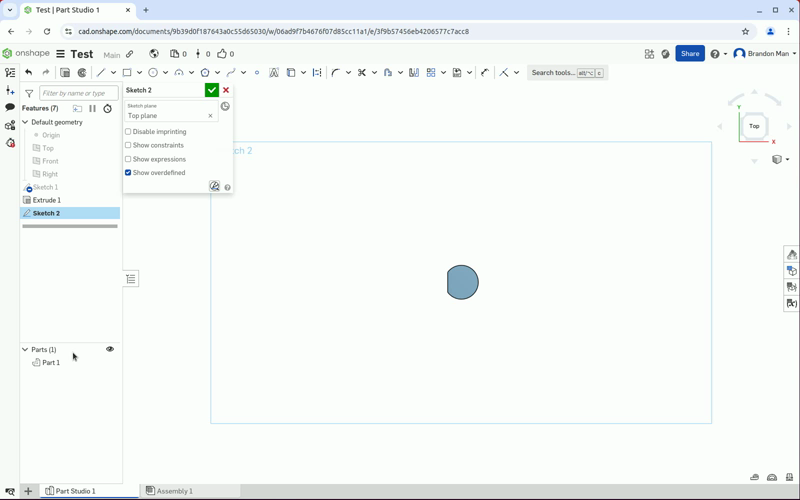
key(y)
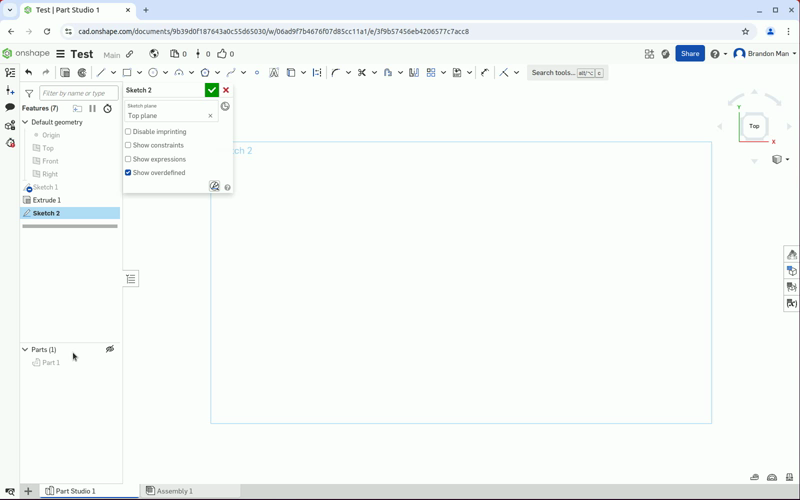
key(l)
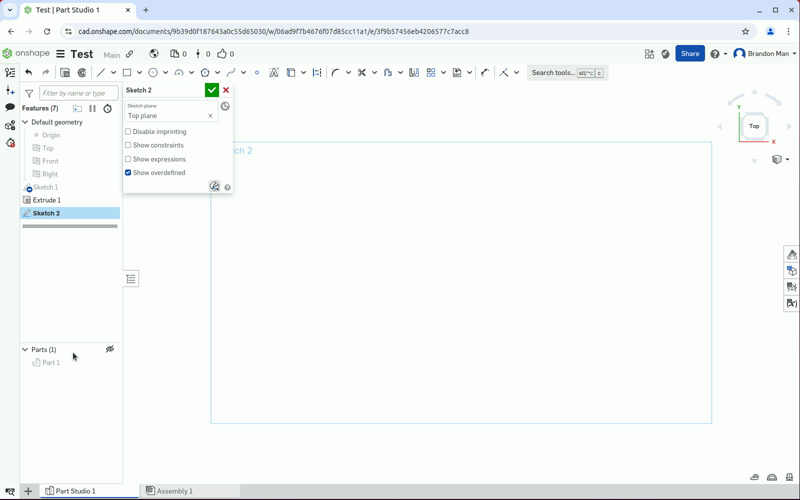
key_down(shift)
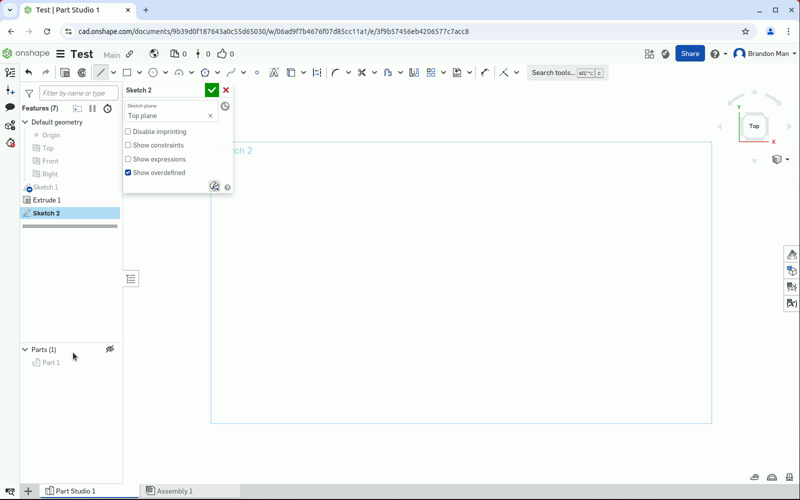
mouse_move(447, 292)
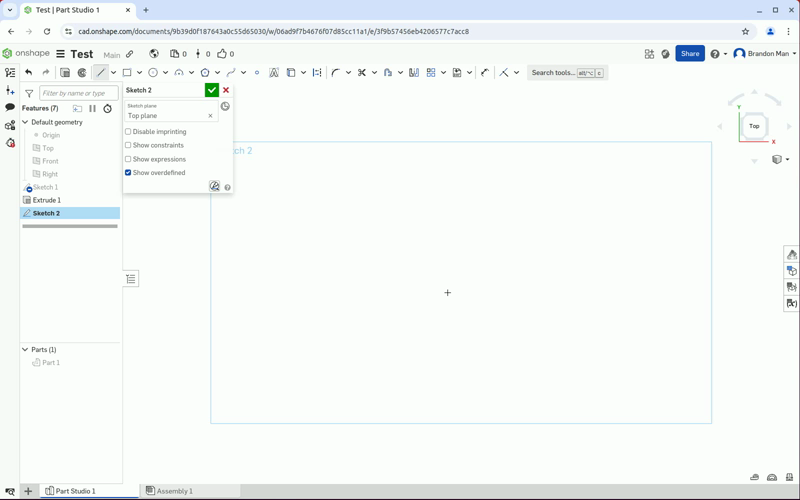
click(447, 292)
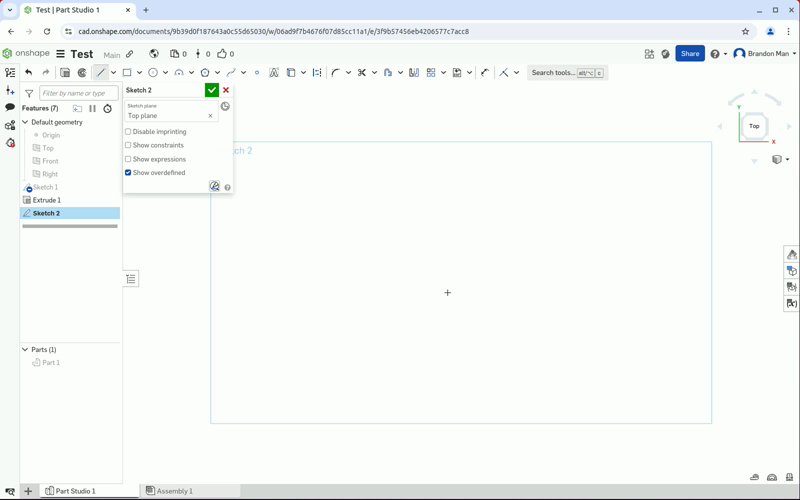
key_up(shift)
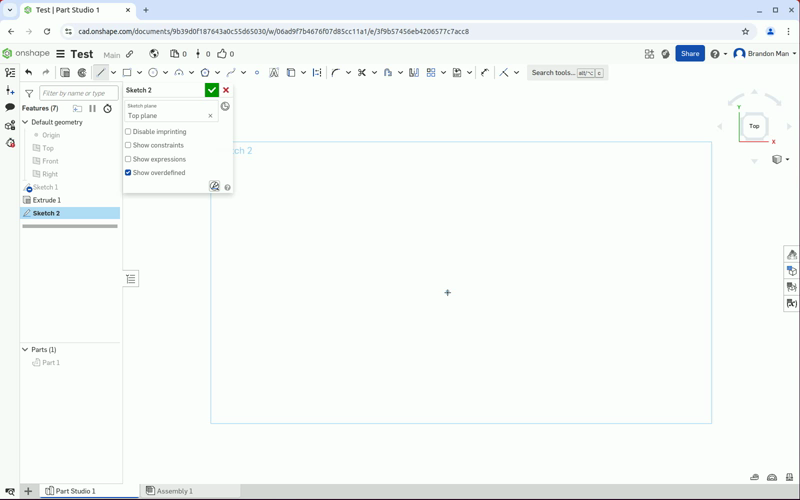
key_down(shift)
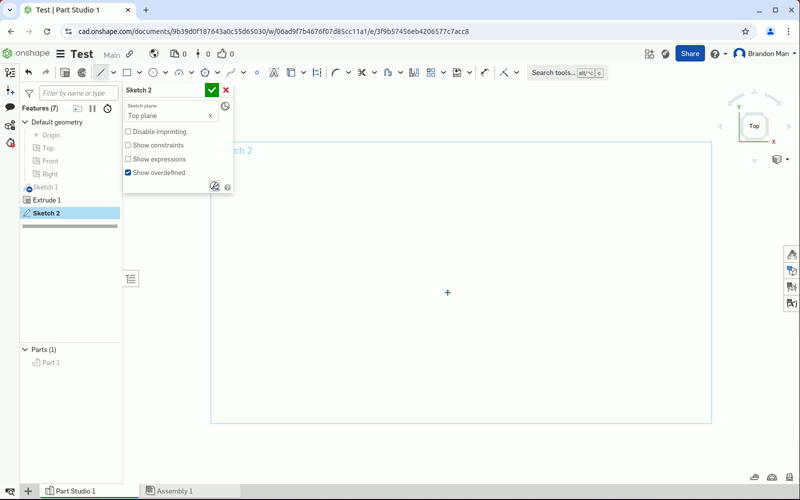
mouse_move(477, 292)
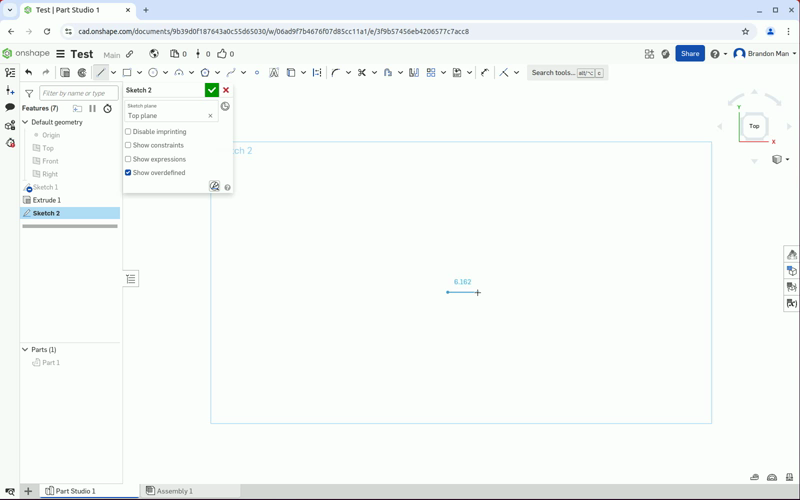
mouse_move(447, 272)
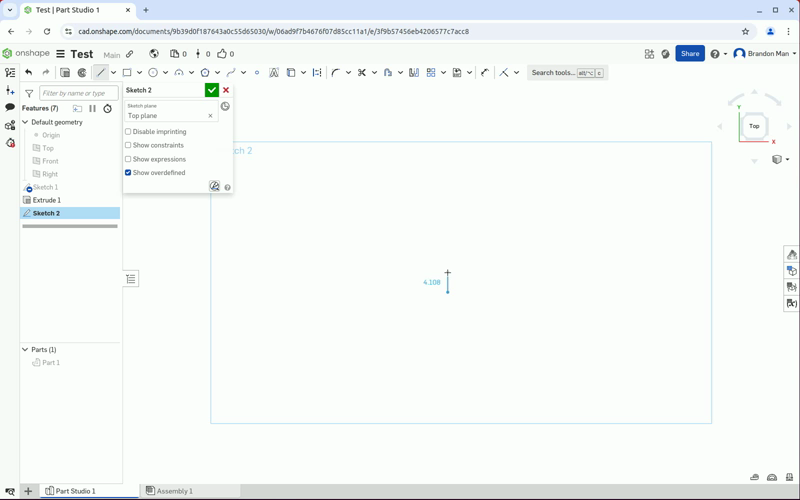
click(447, 272)
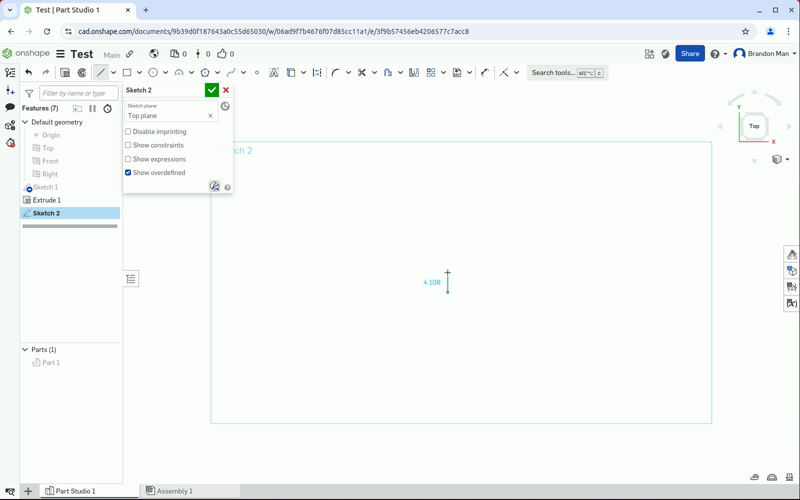
key_up(shift)
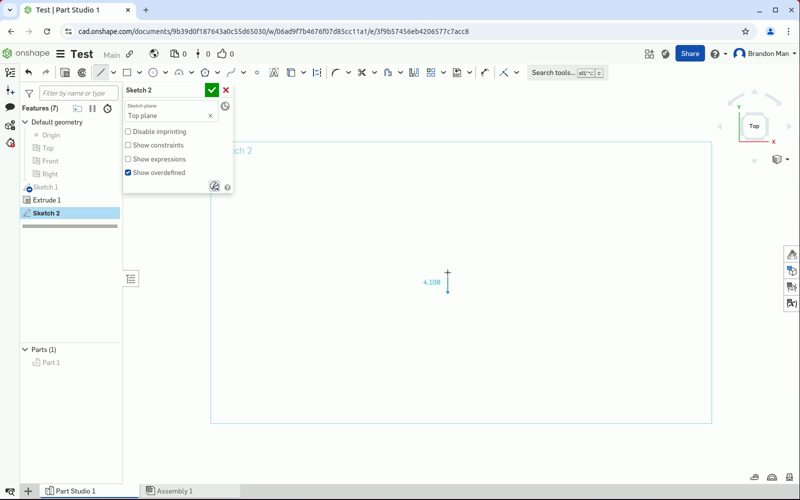
key(esc)
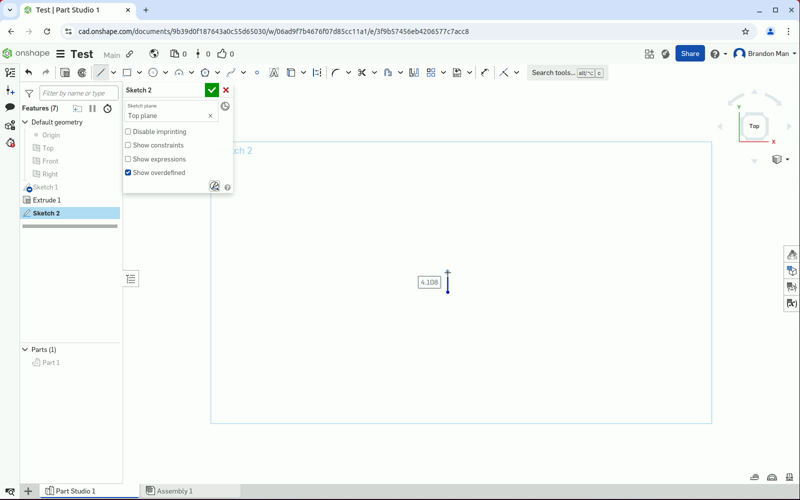
key(a)
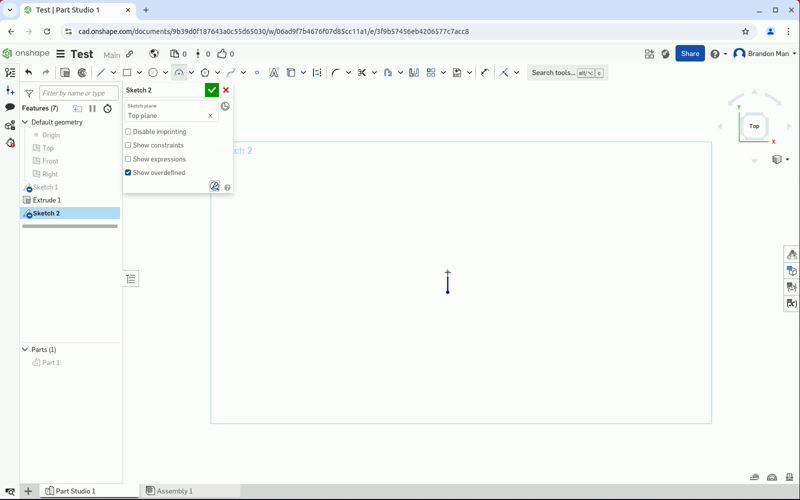
mouse_move(447, 272)
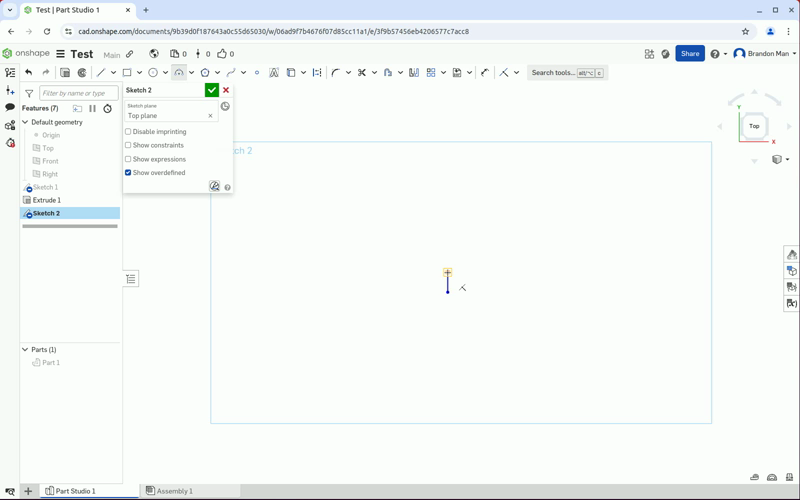
click(447, 272)
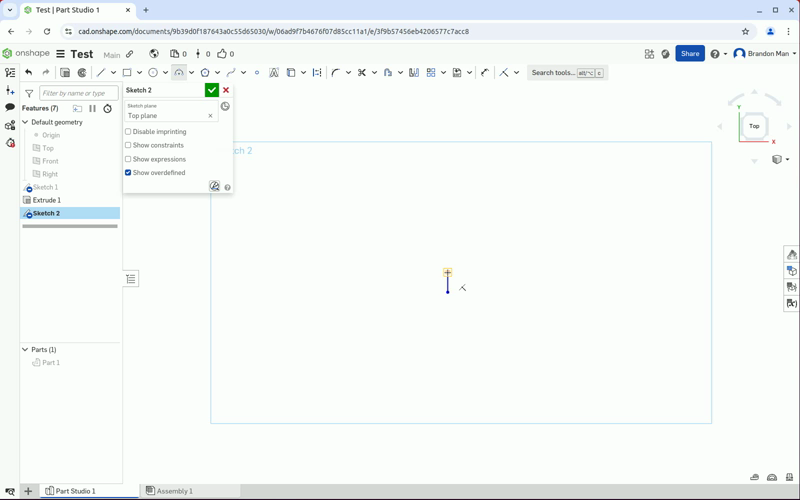
mouse_move(447, 292)
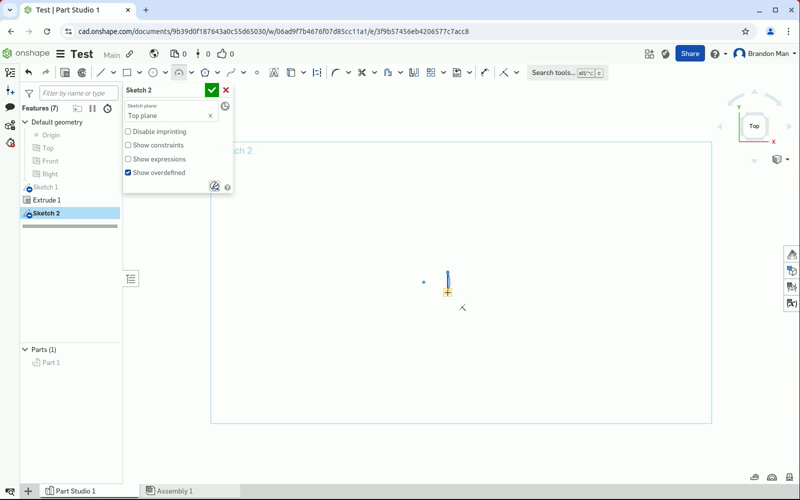
click(447, 292)
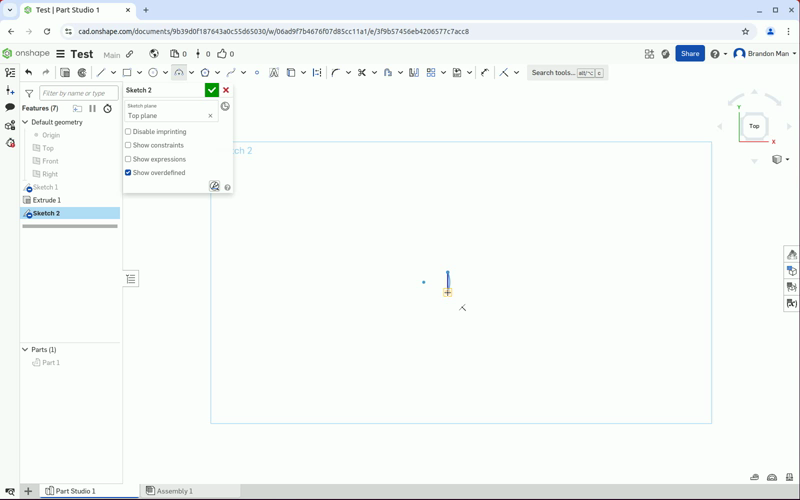
key_down(shift)
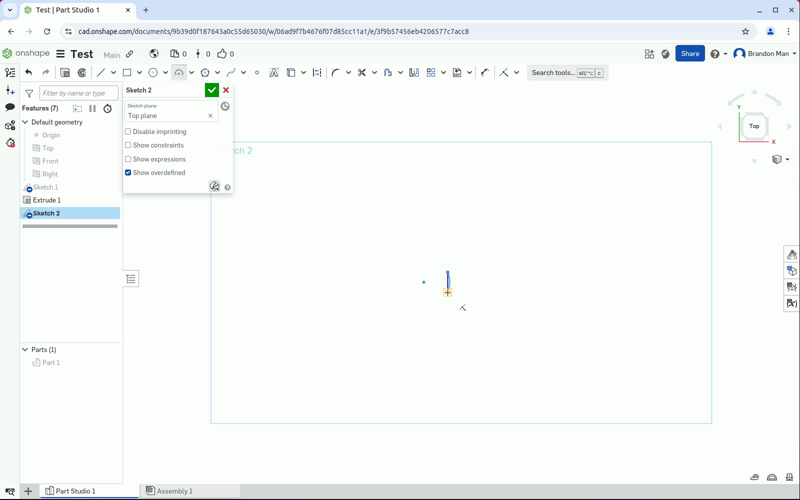
mouse_move(444, 282)
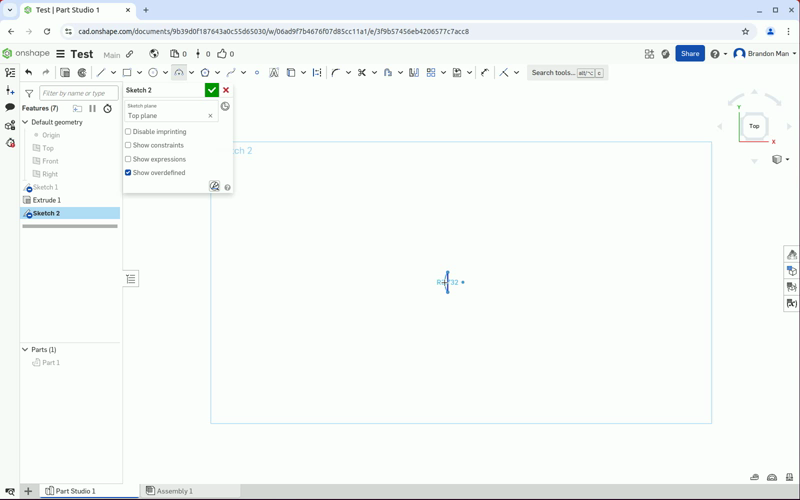
click(444, 282)
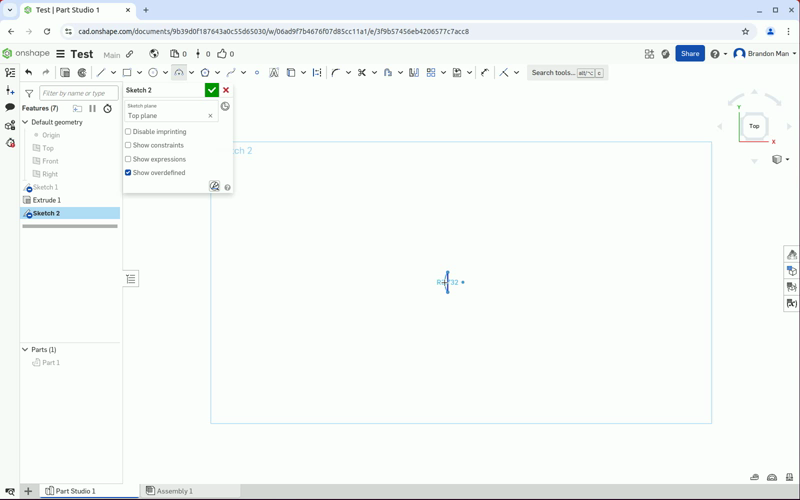
key_up(shift)
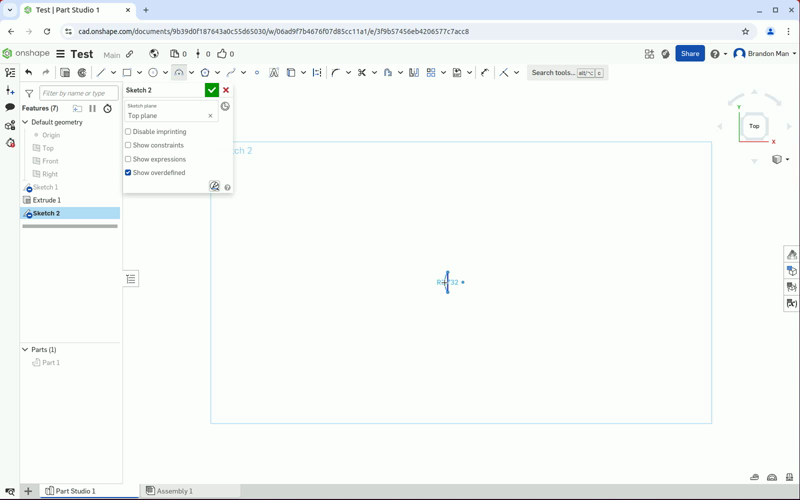
key(esc)
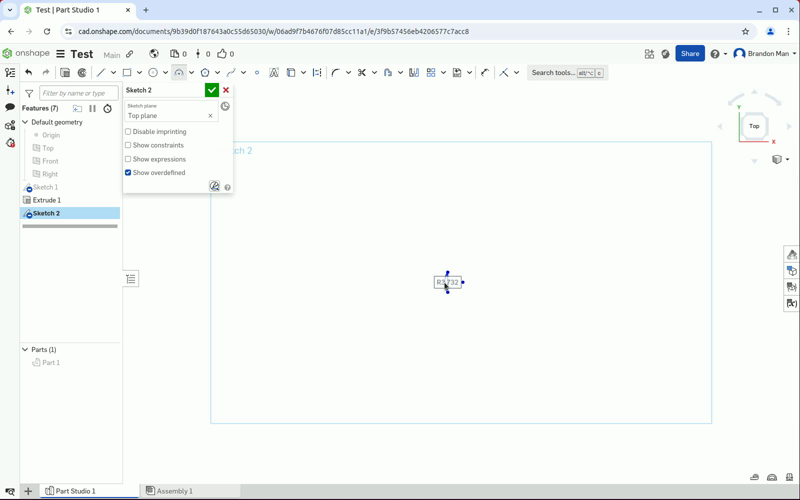
mouse_move(446, 287)
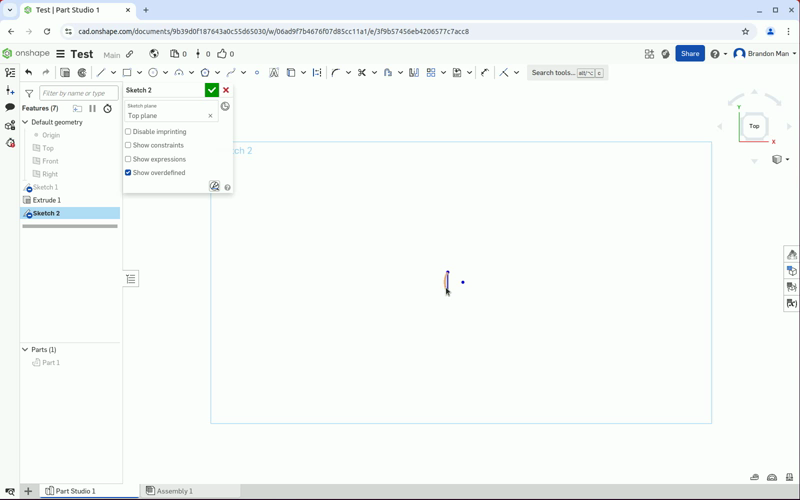
scroll(6)
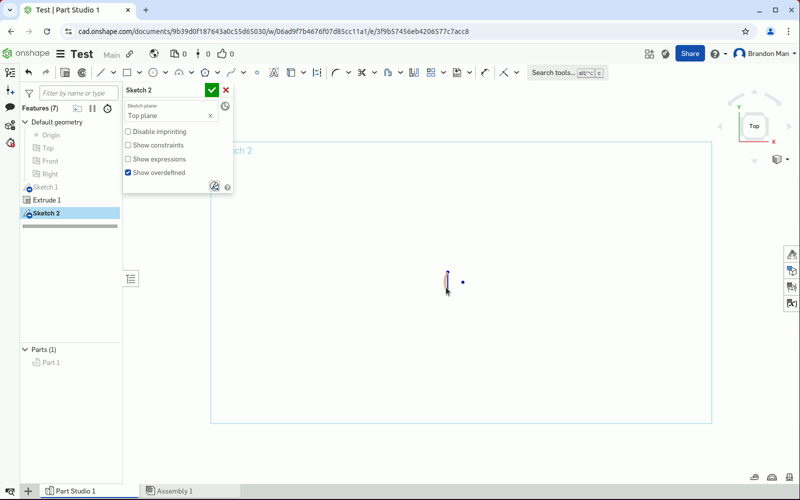
scroll(6)
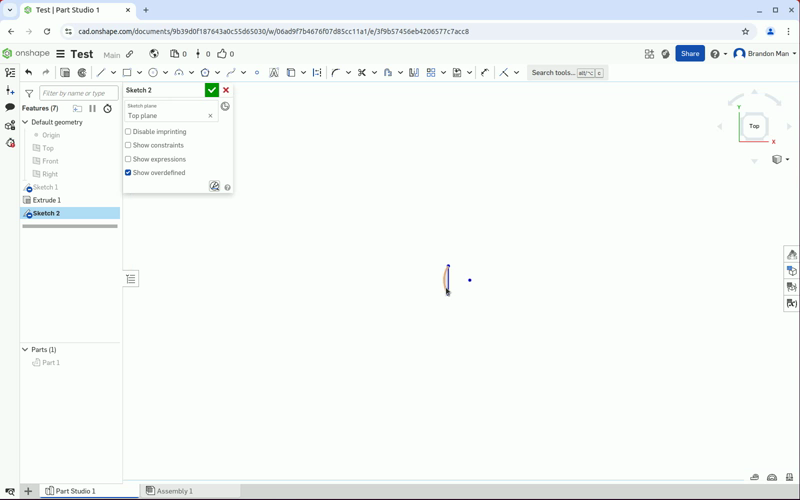
scroll(6)
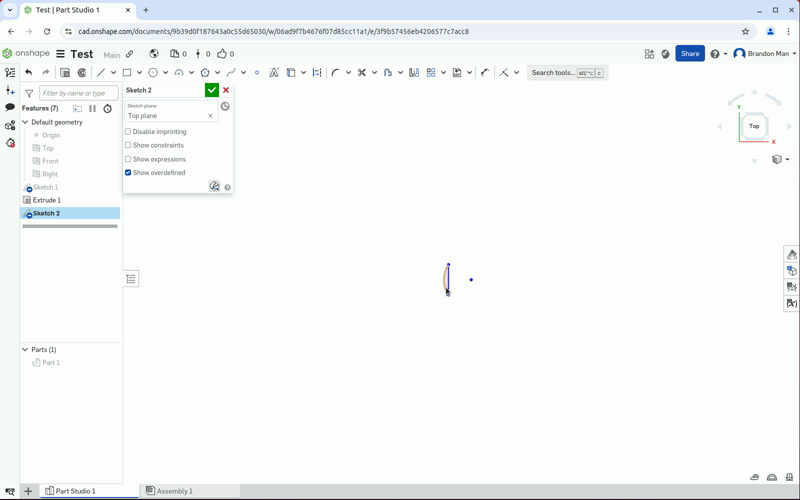
scroll(6)
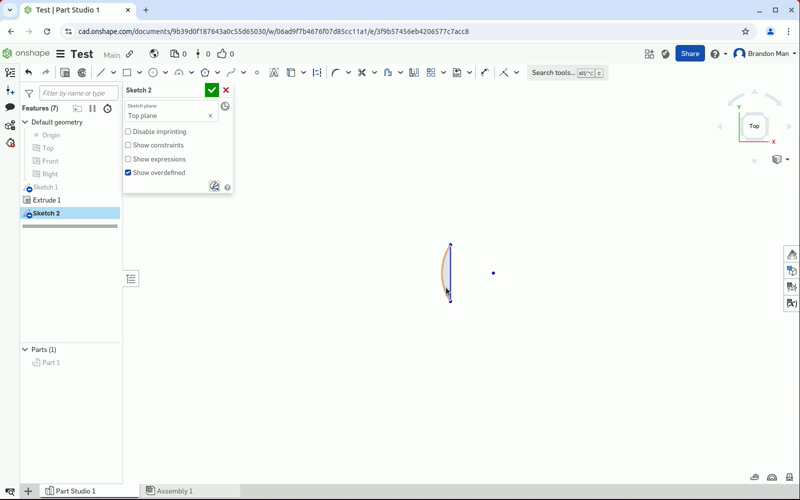
scroll(6)
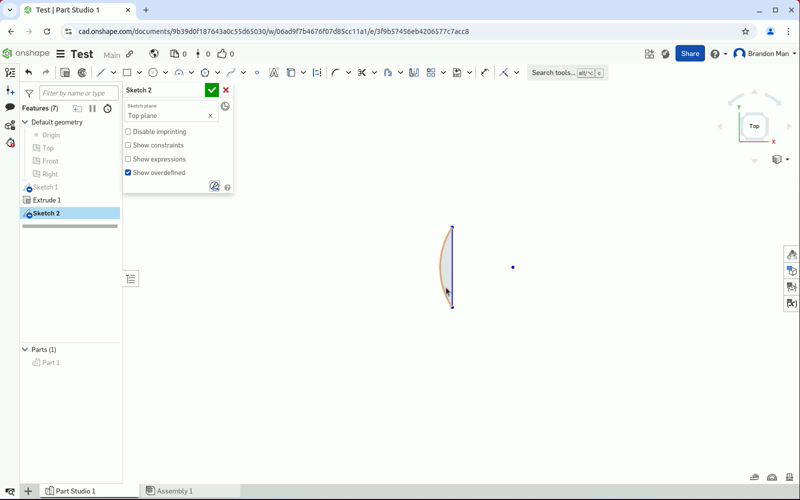
scroll(6)
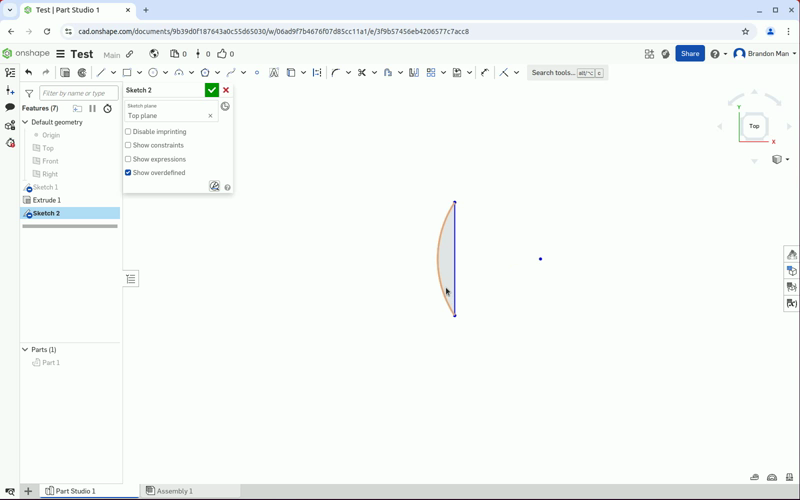
scroll(6)
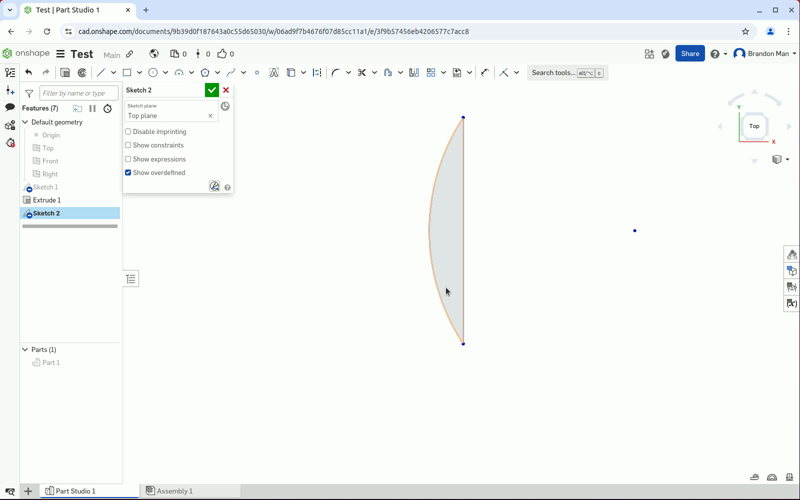
click(446, 287)
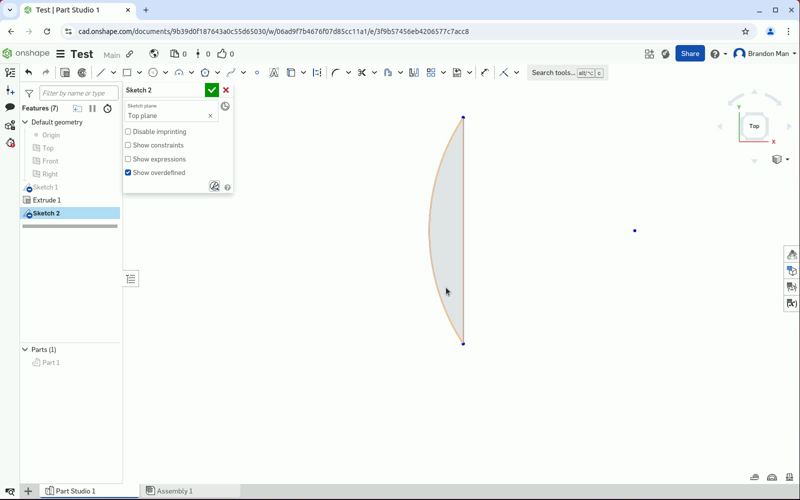
scroll(-6)
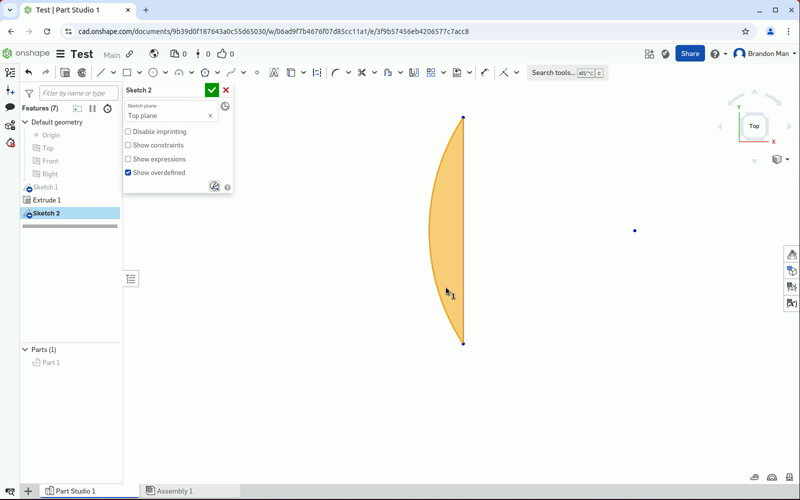
scroll(-6)
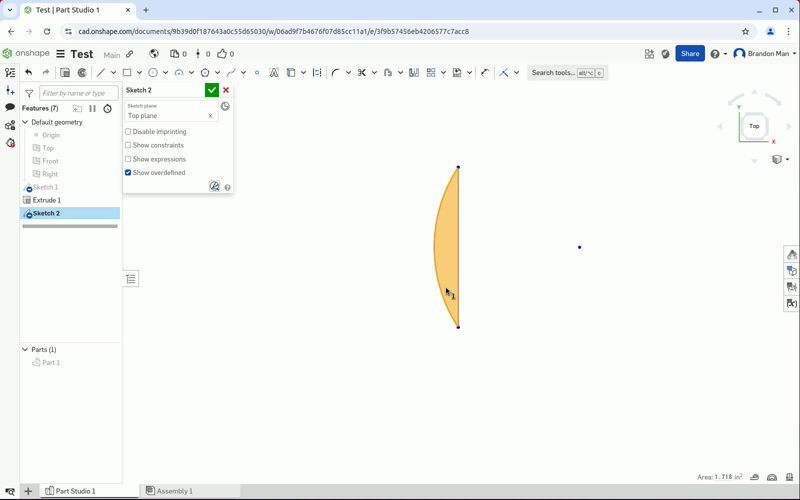
scroll(-6)
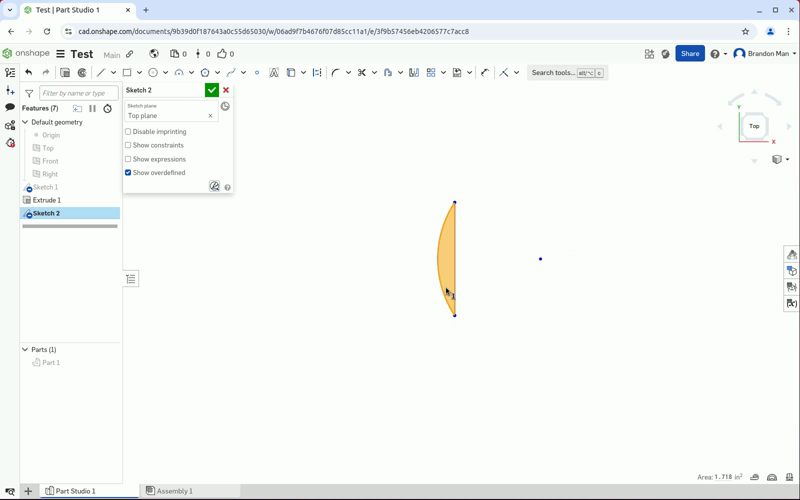
scroll(-6)
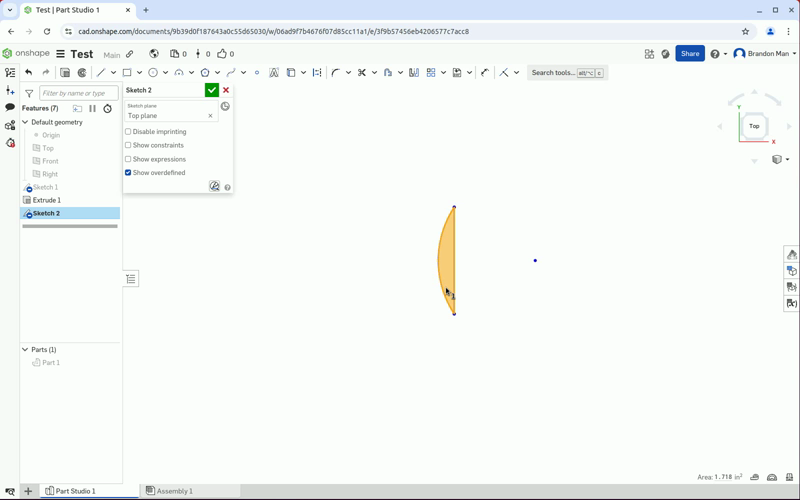
scroll(-6)
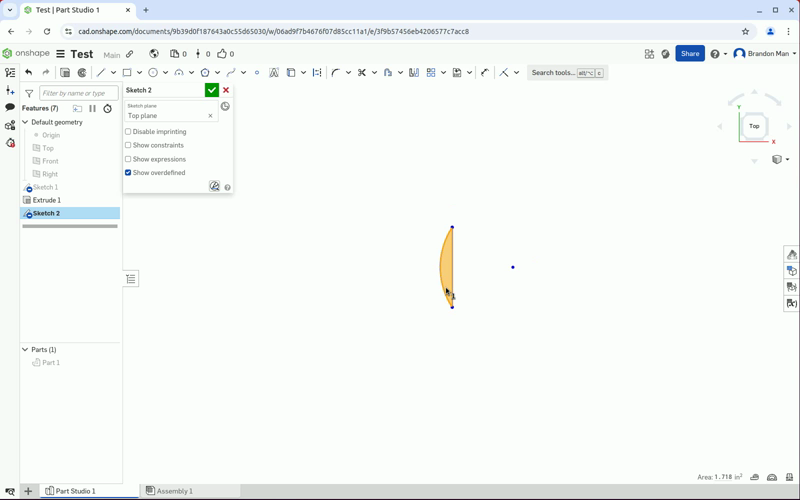
scroll(-6)
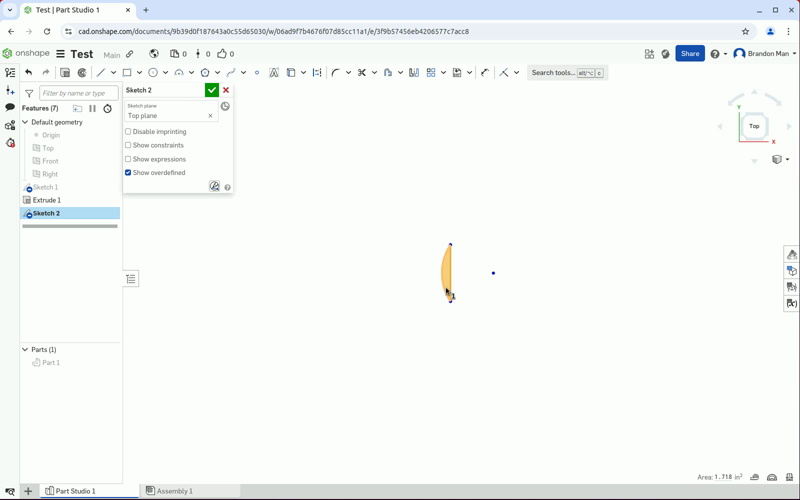
scroll(-6)
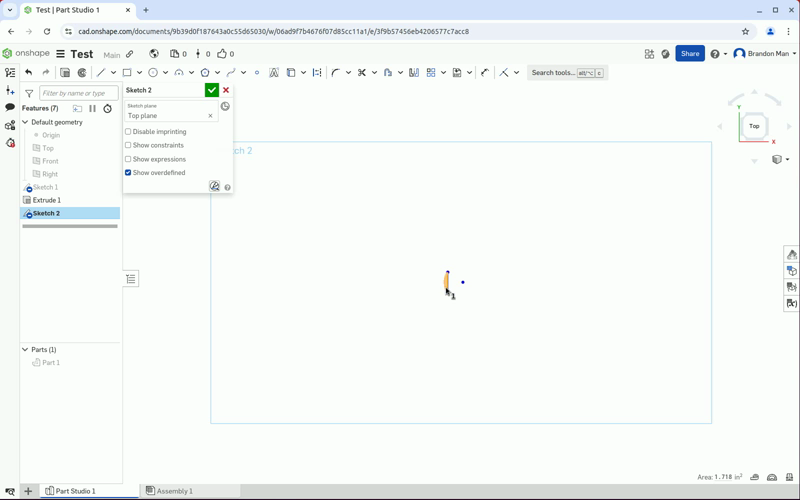
mouse_move(73, 352)
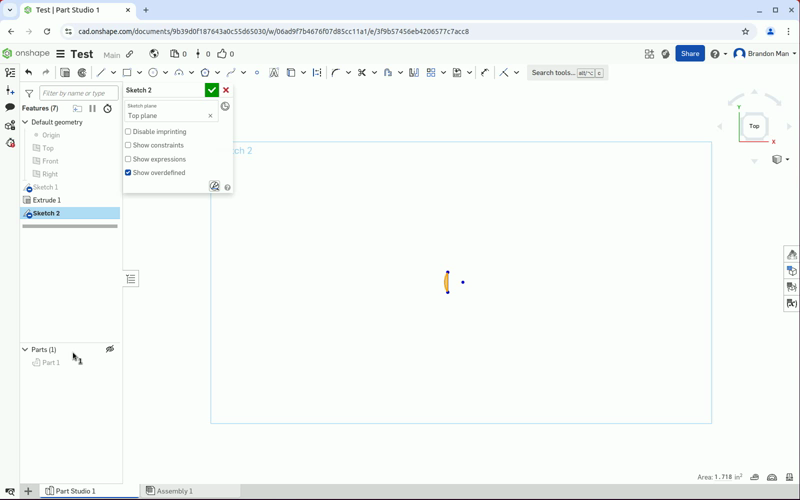
key(shift+y)
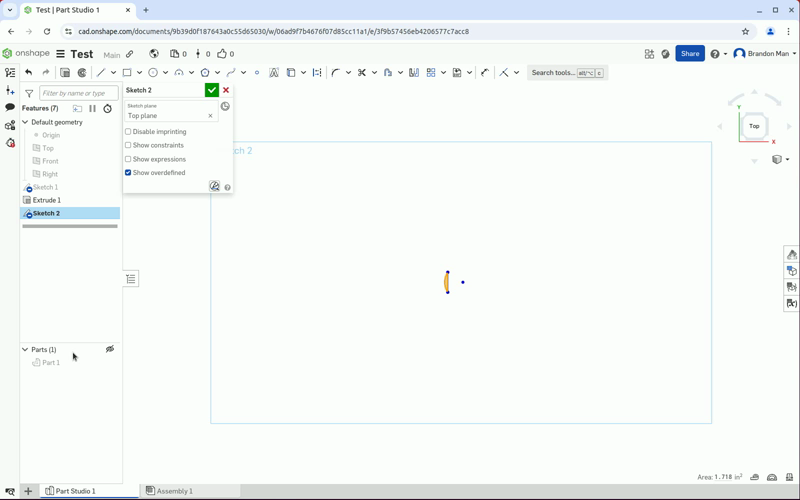
key(shift+e)
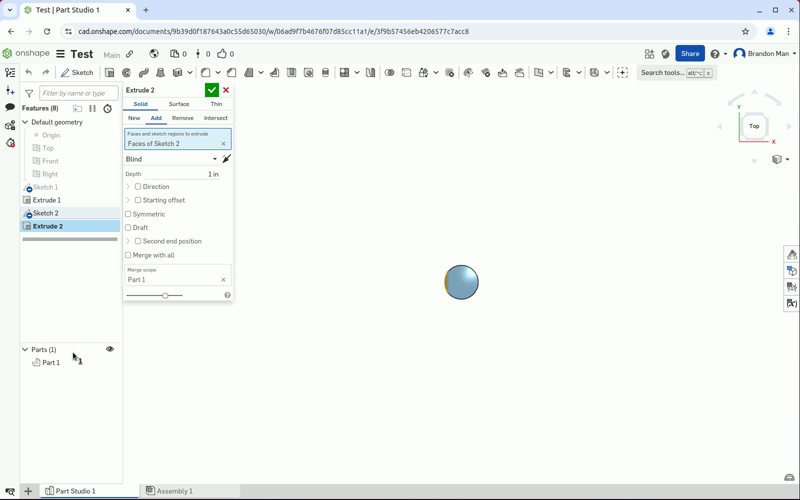
mouse_move(143, 106)
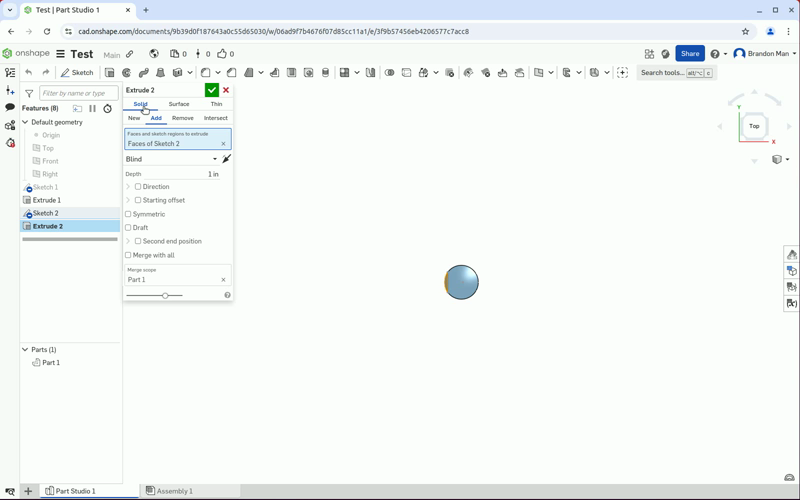
click(143, 106)
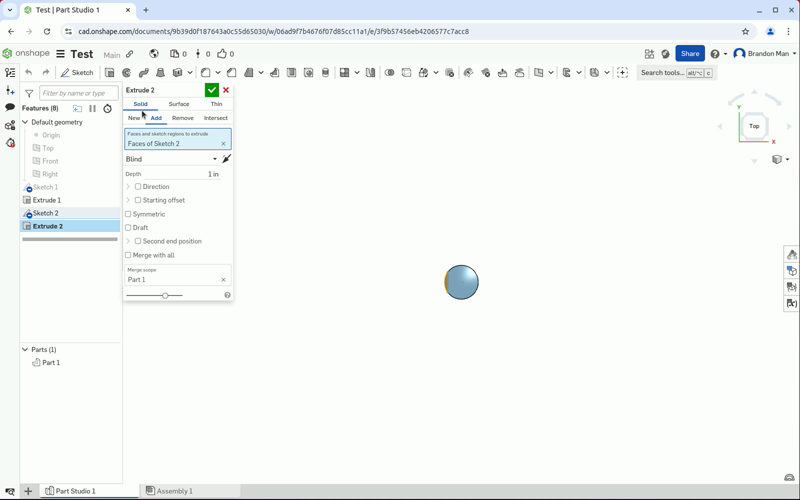
mouse_move(137, 120)
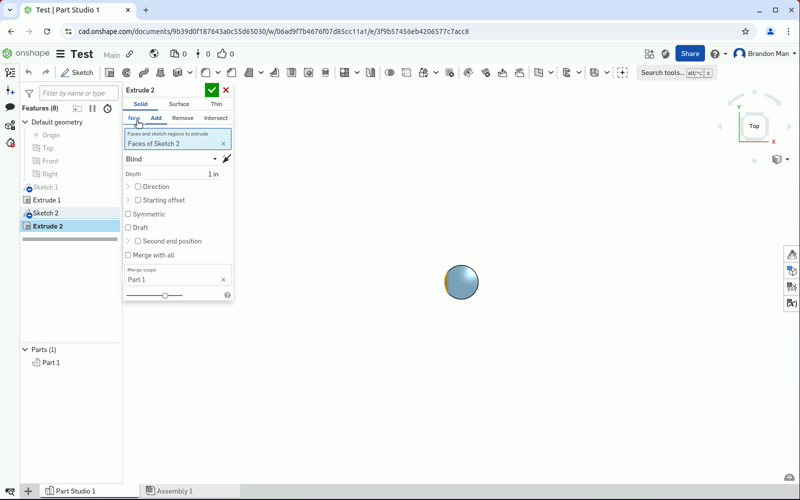
click(137, 120)
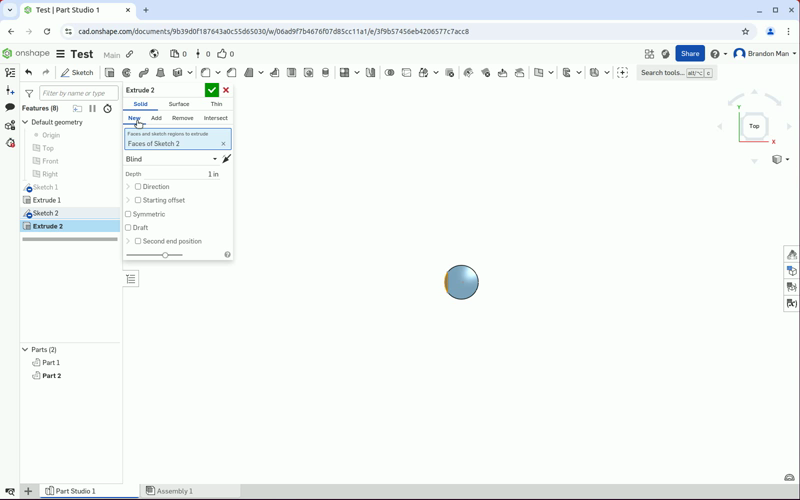
key(tab, 4)
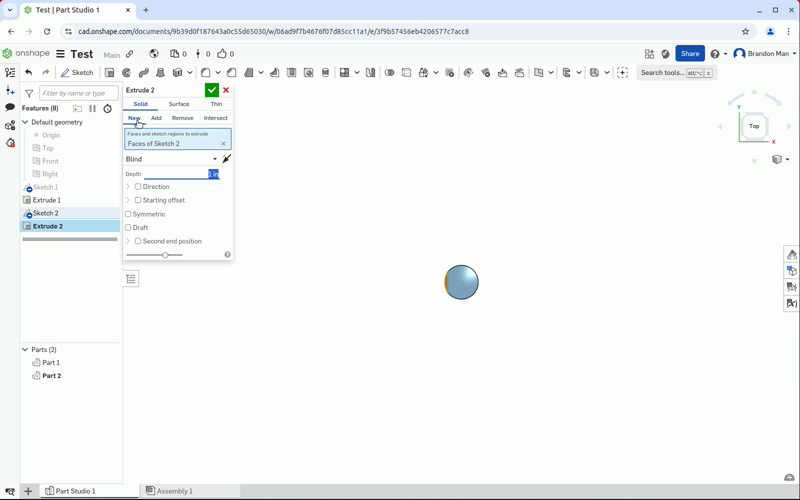
text(3.851)
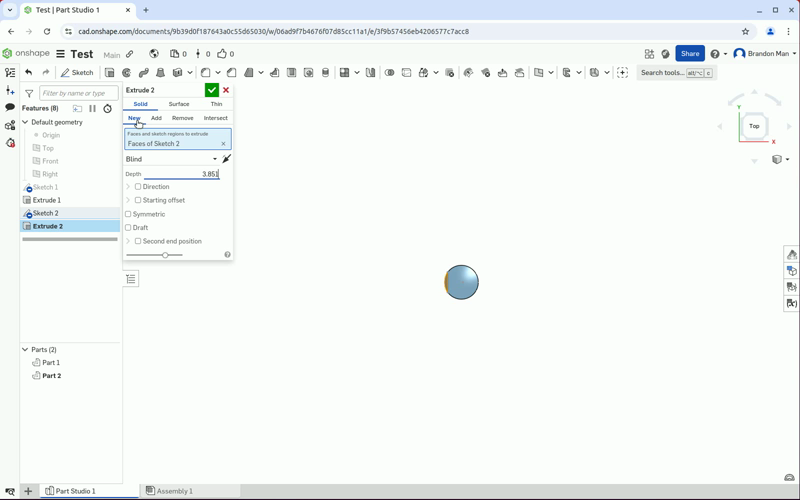
key(enter)
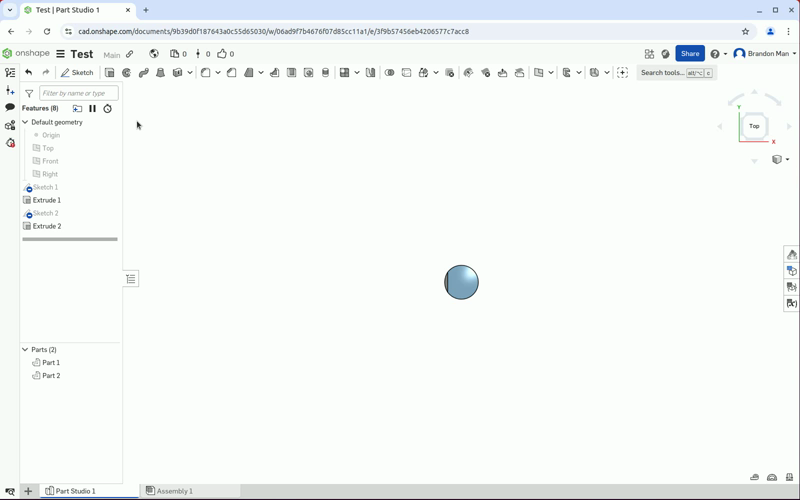
key(shift+h)
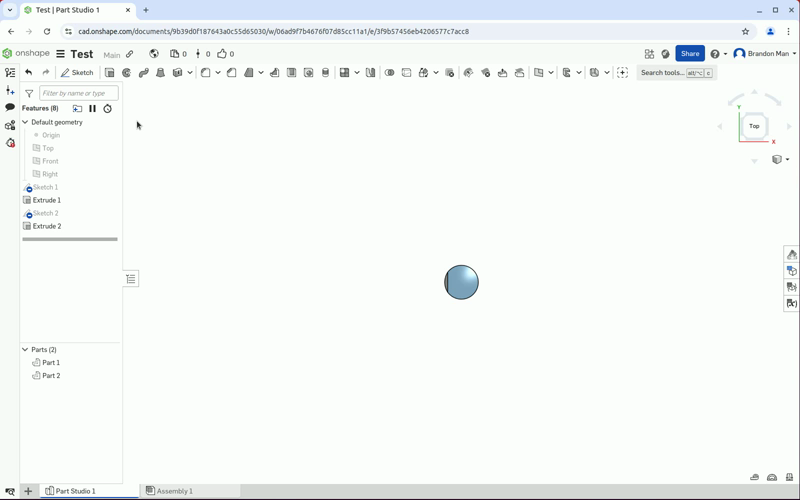
key(shift+h)
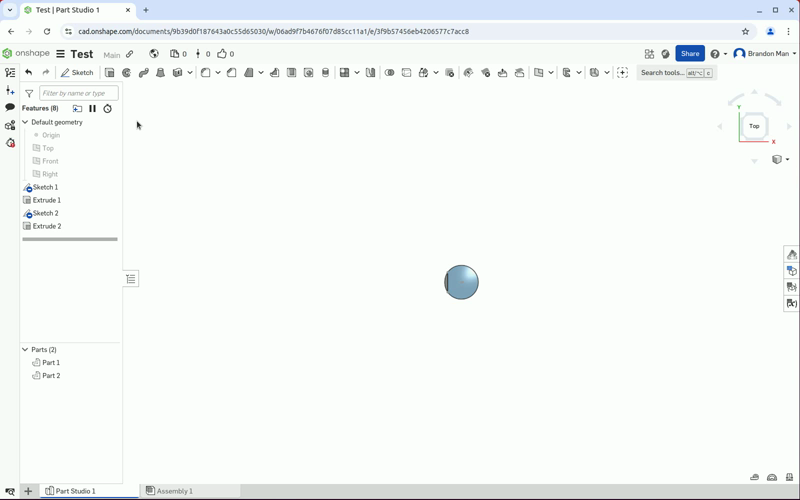
key(shift+7)
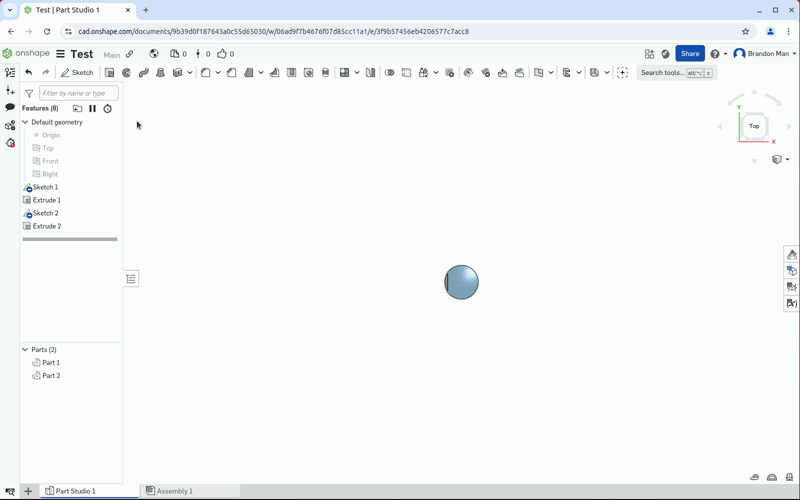
key(up, 3)
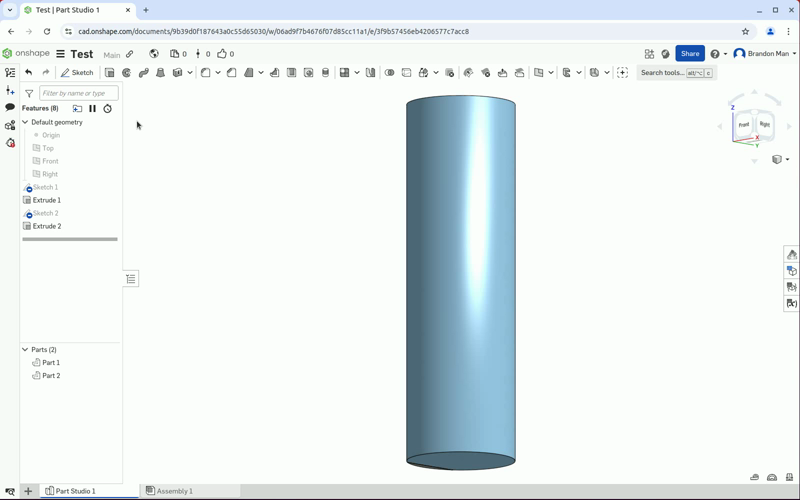
key(left, 3)
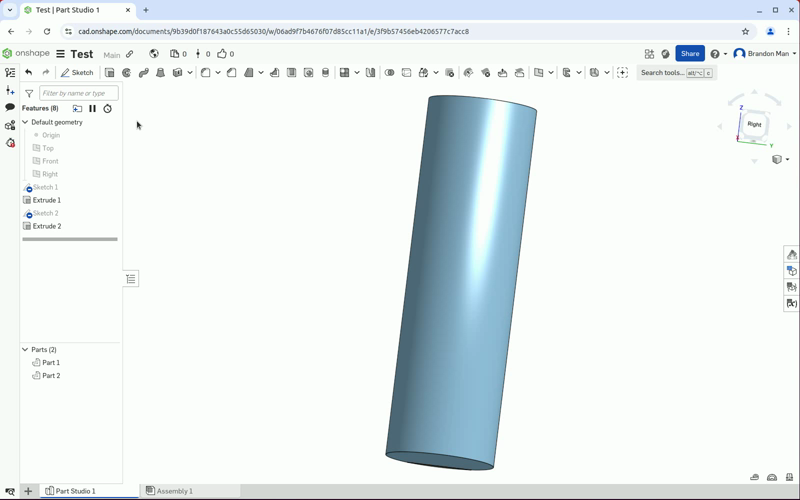
key(right, 3)
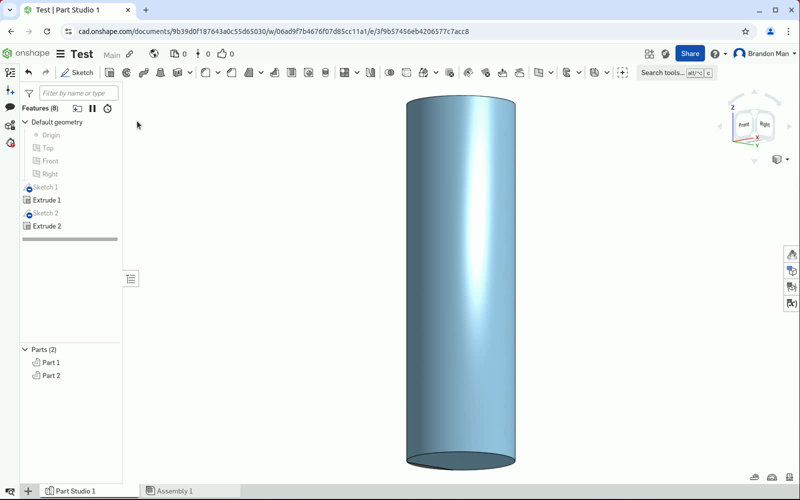
key(down, 3)
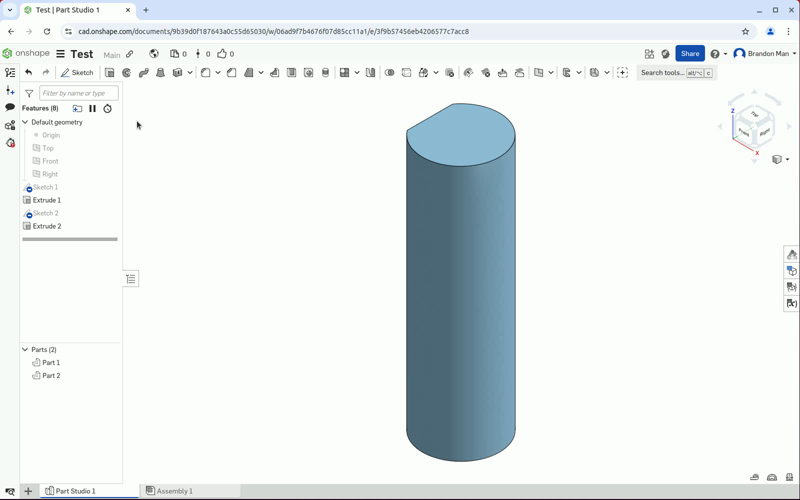
mouse_move(73, 189)
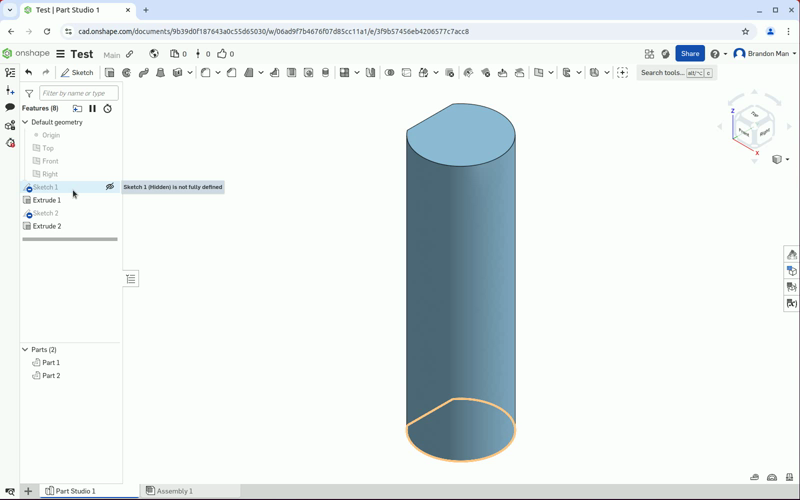
click(73, 189)